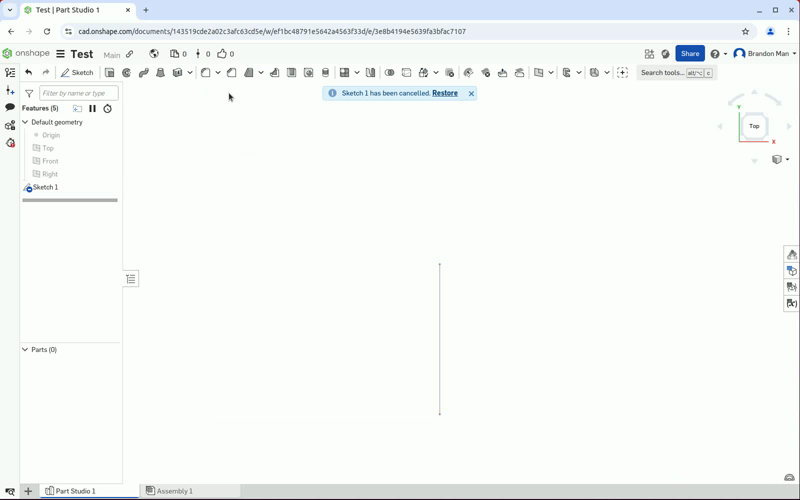
key(shift+h)
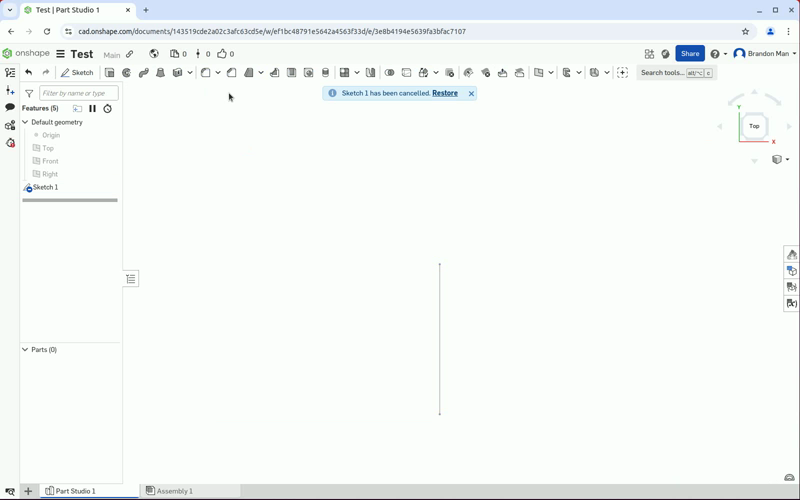
key(shift+s)
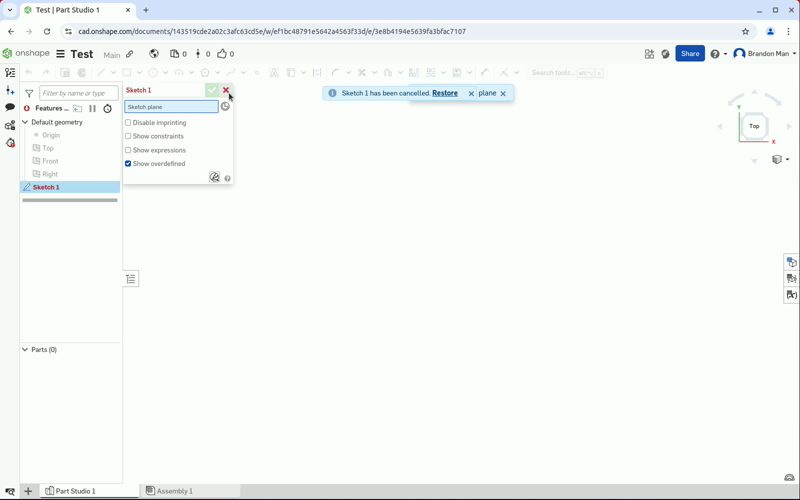
mouse_move(73, 150)
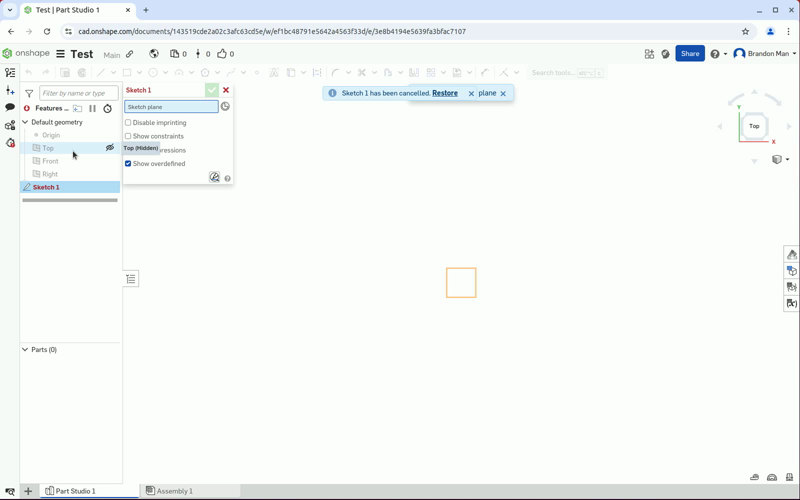
click(73, 150)
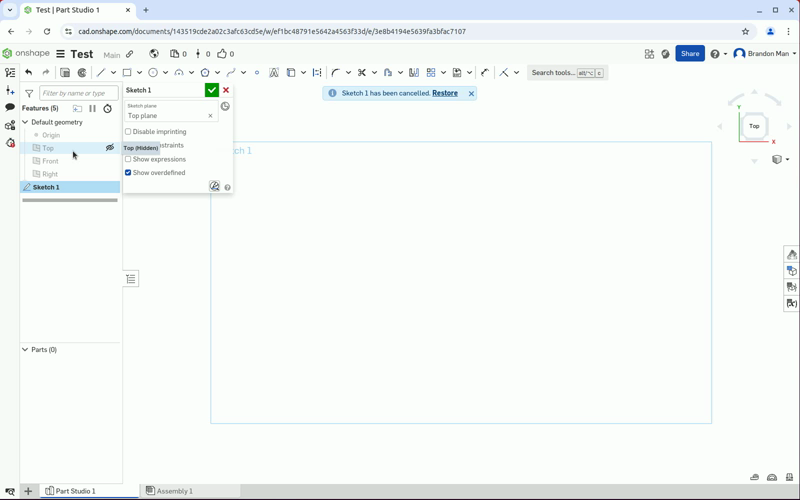
mouse_move(73, 352)
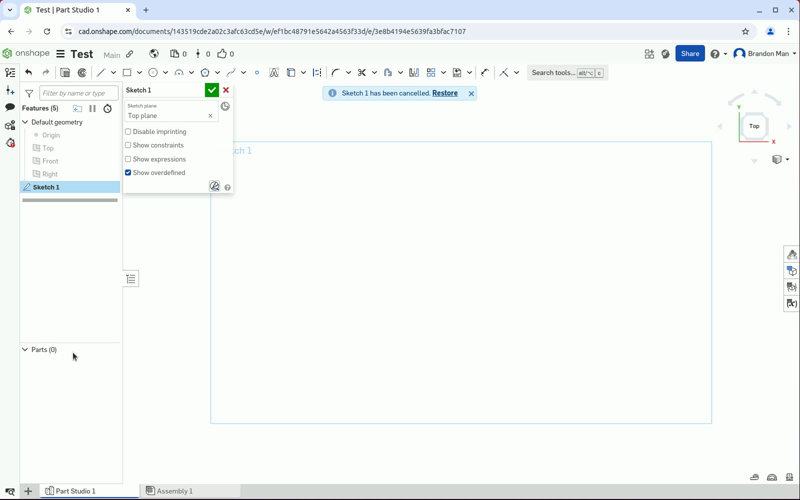
key(y)
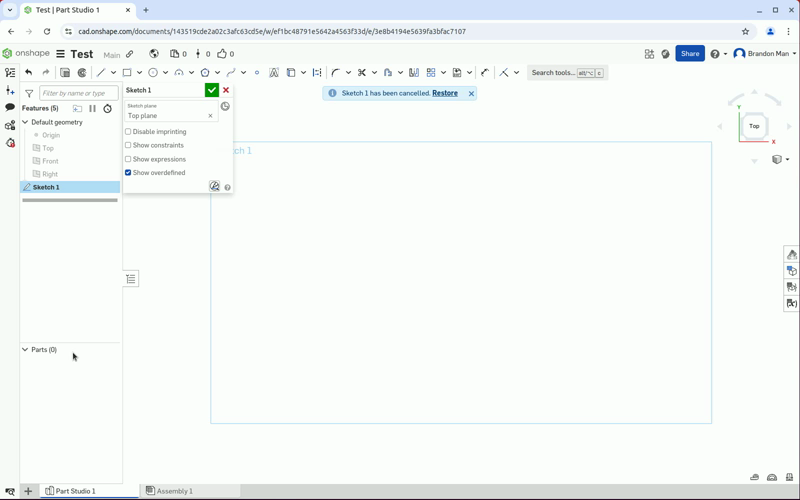
key(l)
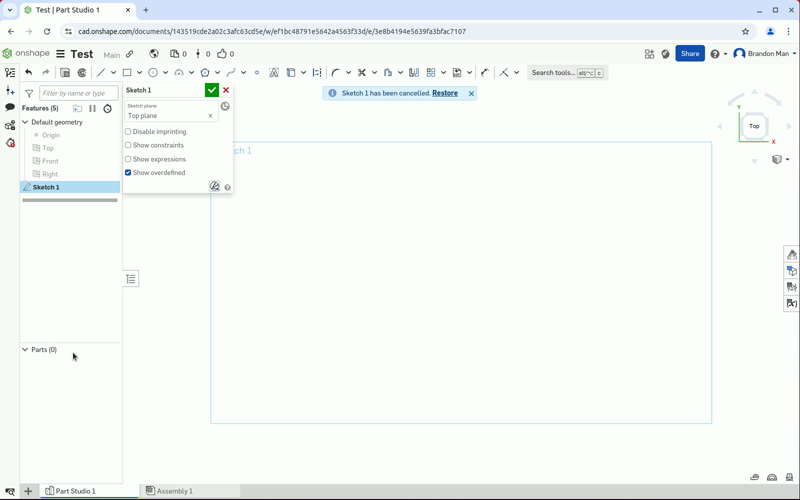
key_down(shift)
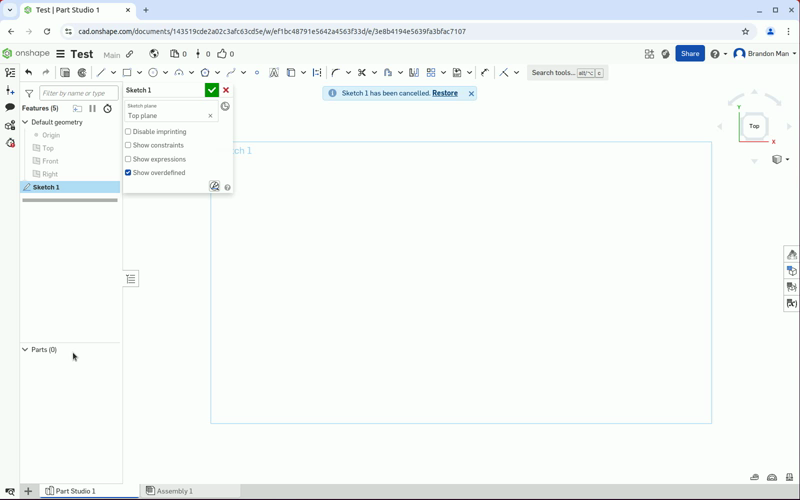
mouse_move(348, 326)
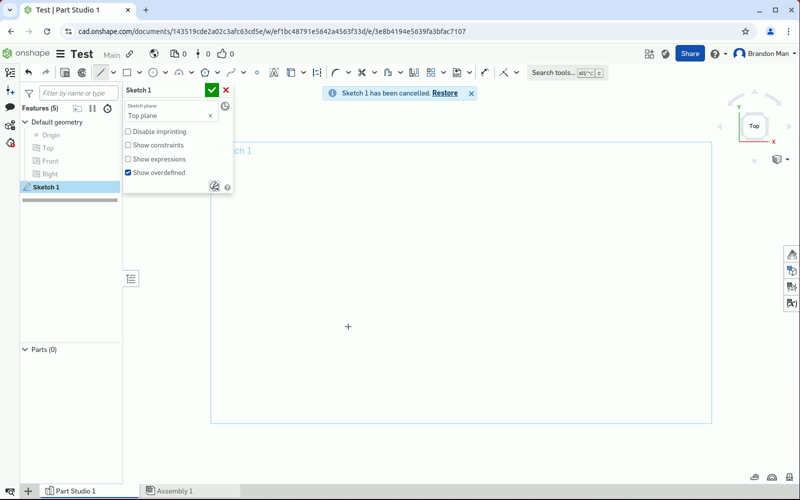
click(348, 326)
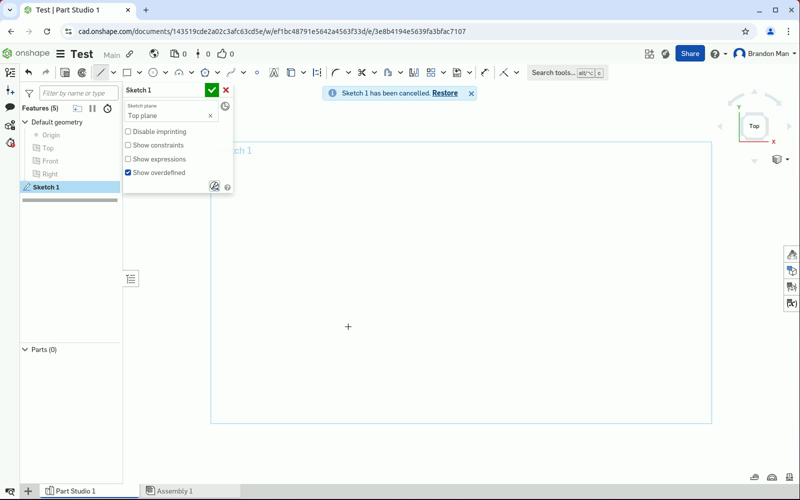
key_up(shift)
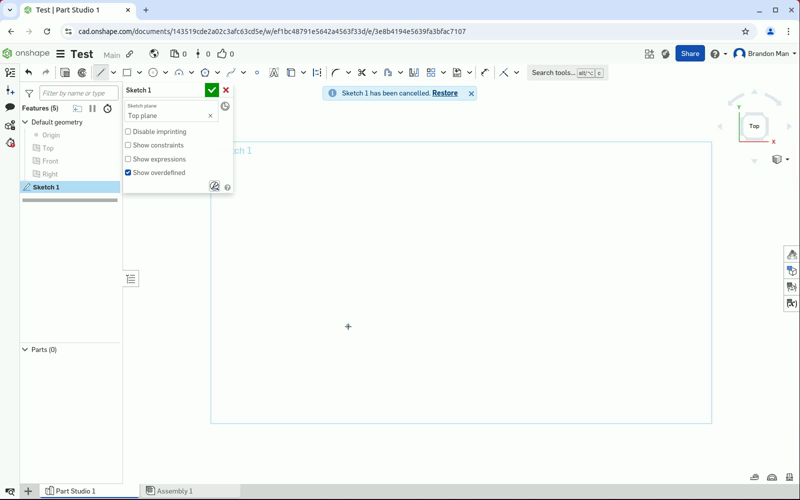
key_down(shift)
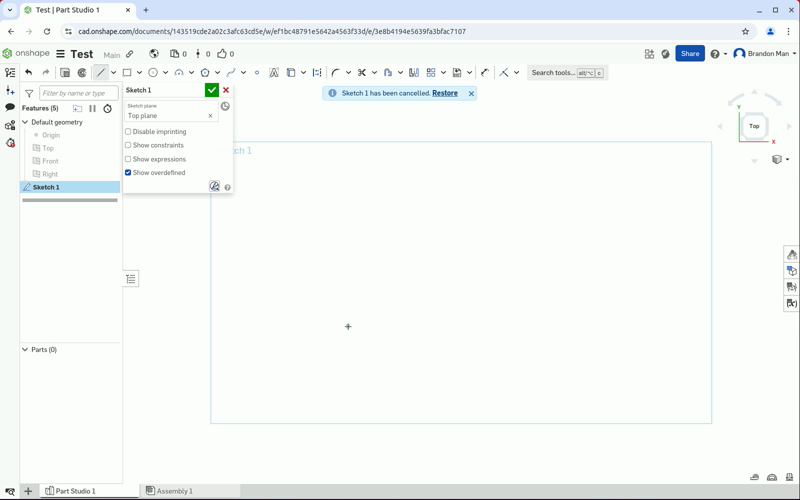
mouse_move(419, 326)
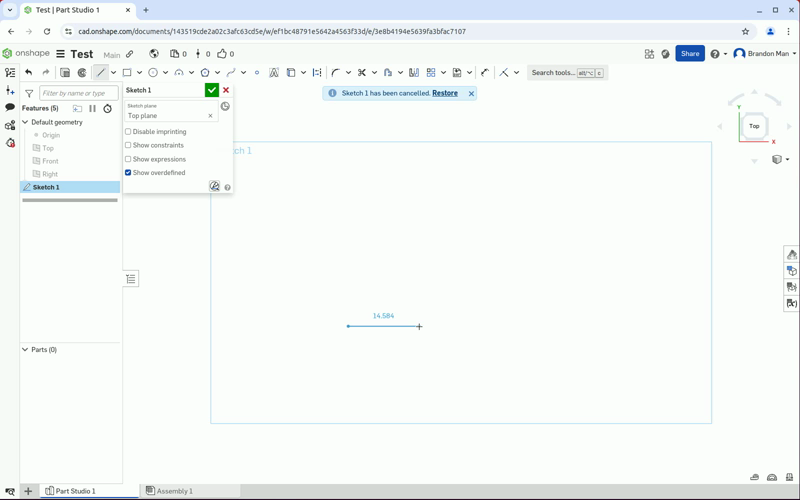
click(419, 326)
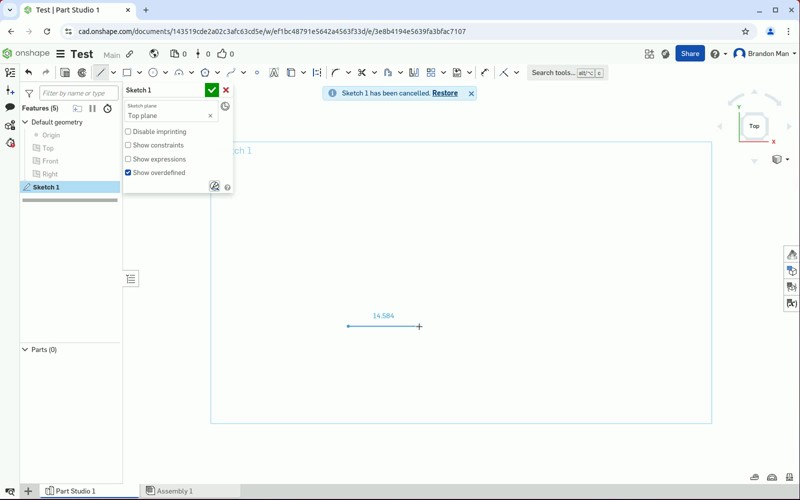
key_up(shift)
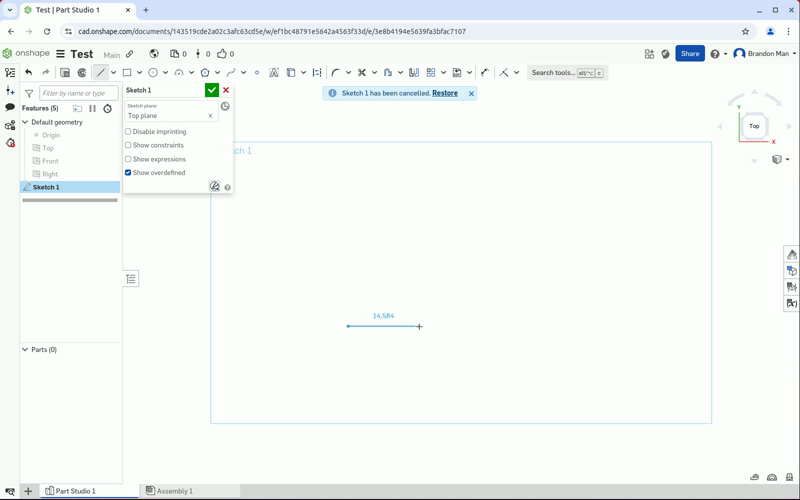
key_down(shift)
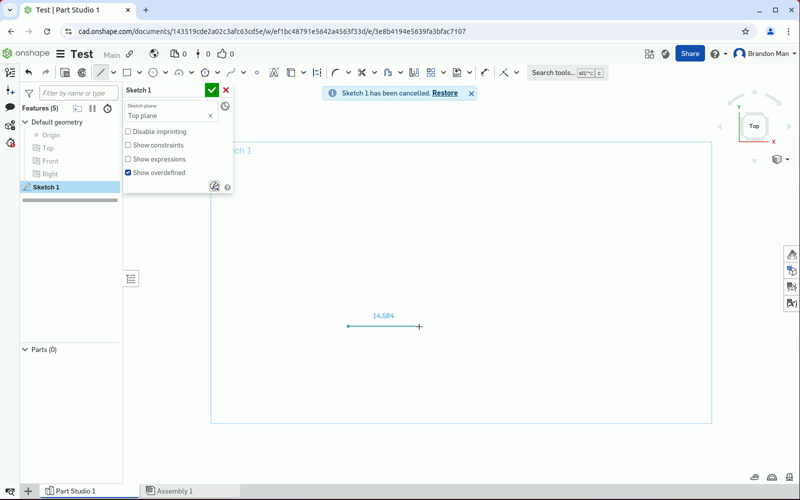
mouse_move(449, 326)
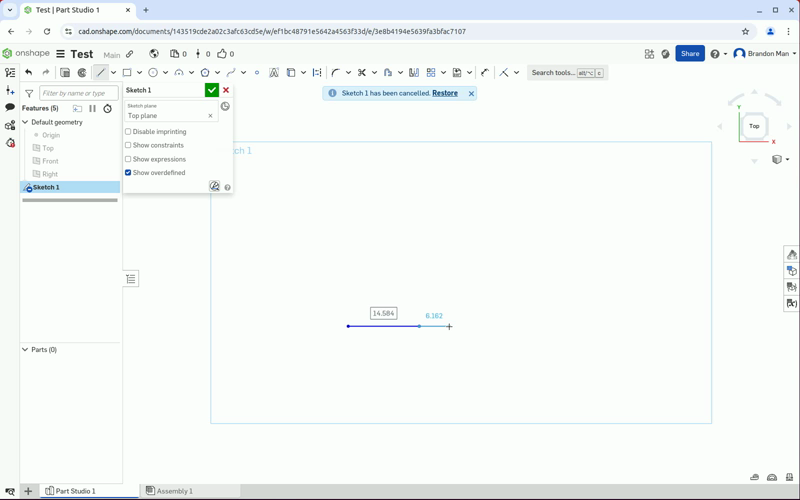
mouse_move(419, 312)
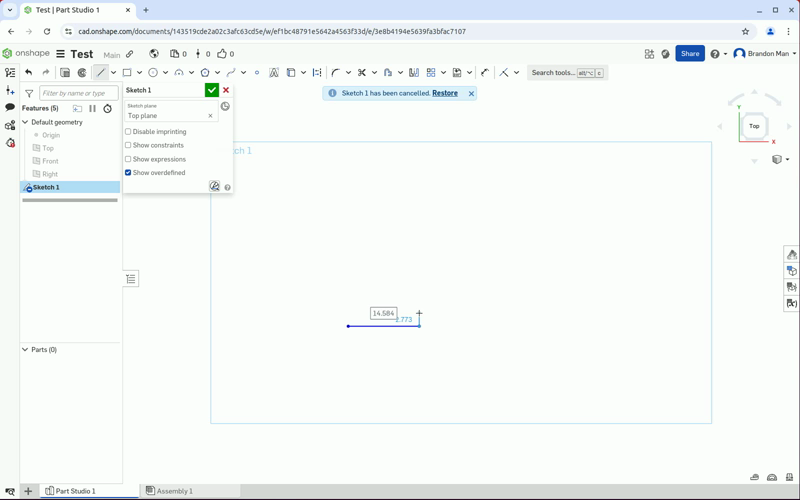
click(419, 312)
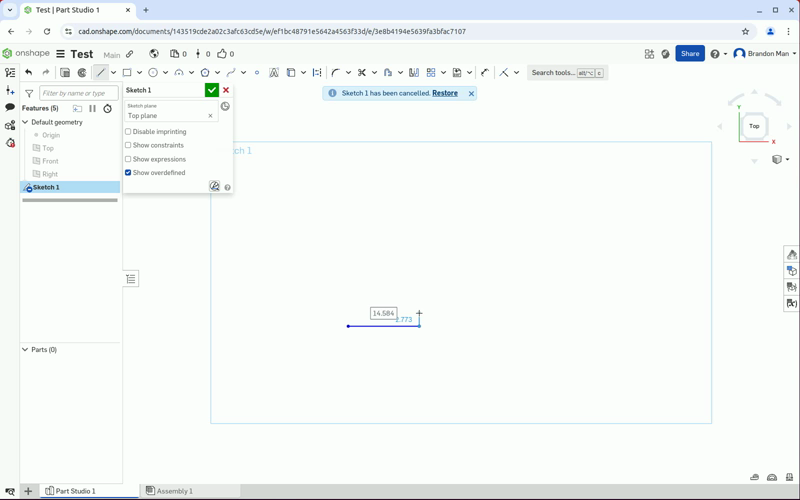
key_up(shift)
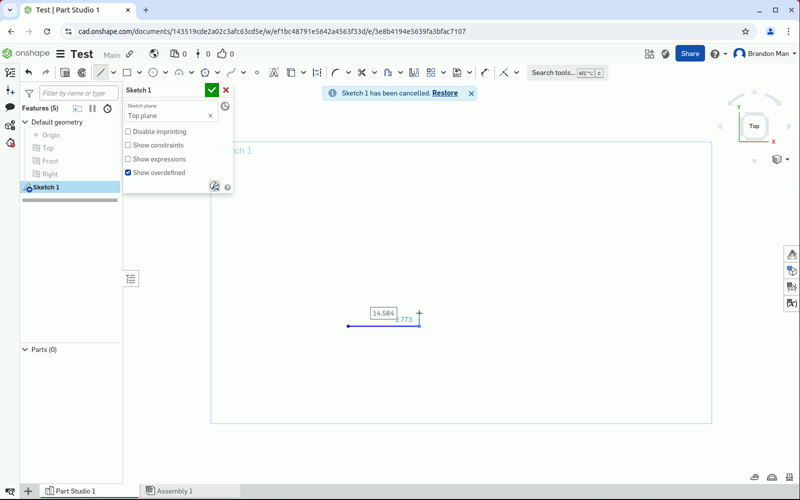
key_down(shift)
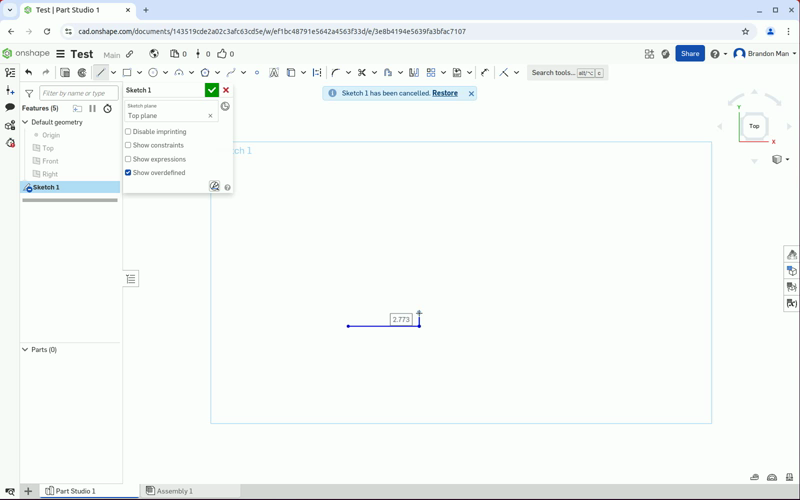
mouse_move(449, 312)
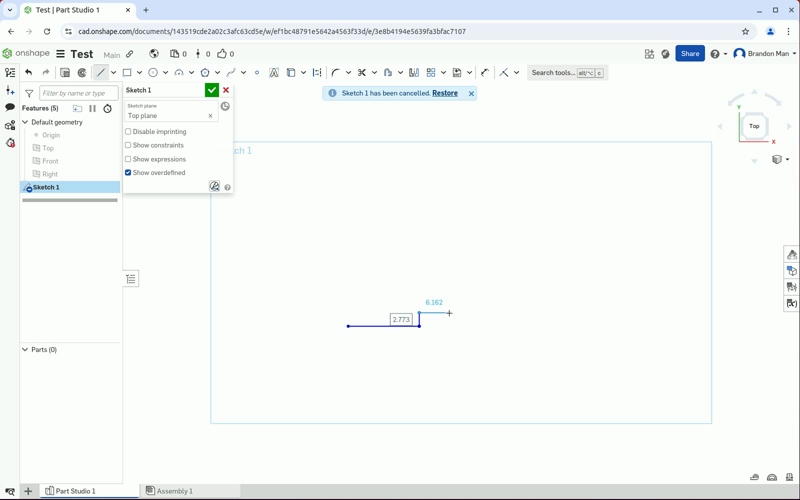
mouse_move(362, 312)
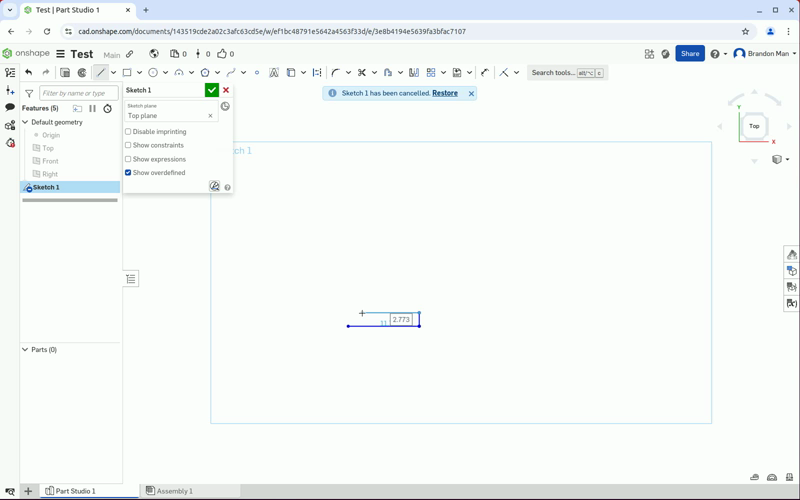
click(362, 312)
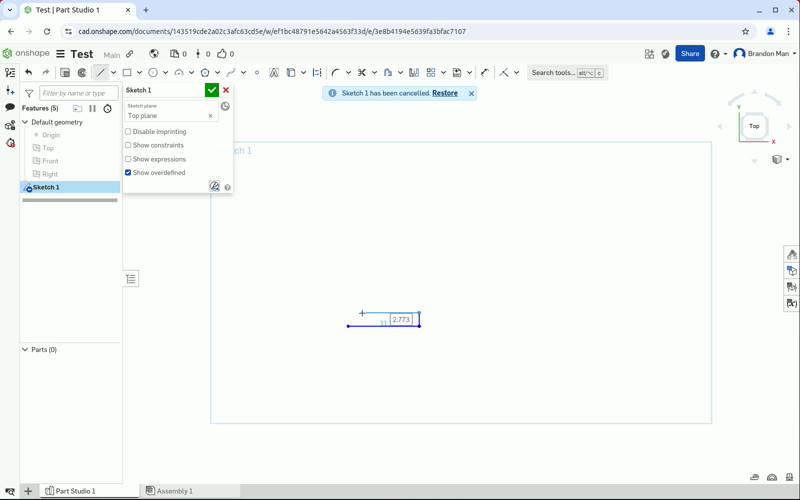
key_up(shift)
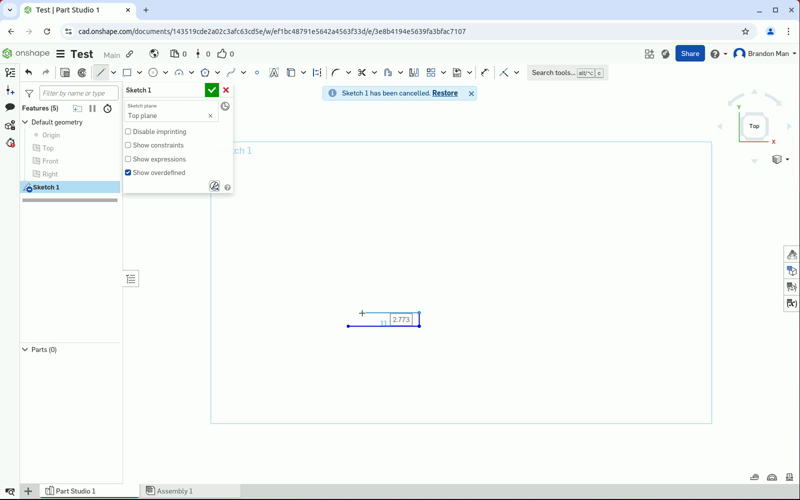
key_down(shift)
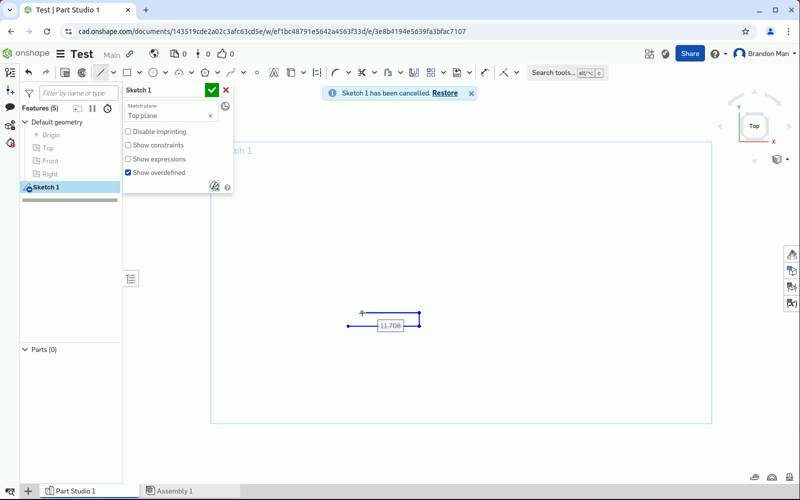
mouse_move(392, 312)
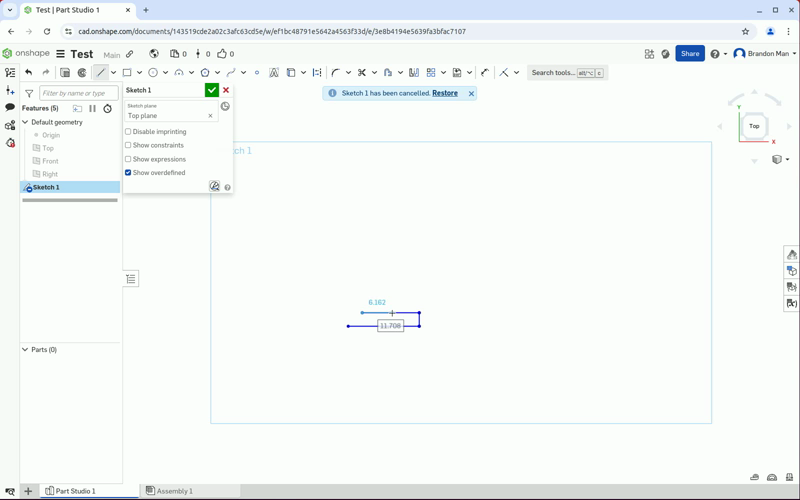
mouse_move(362, 257)
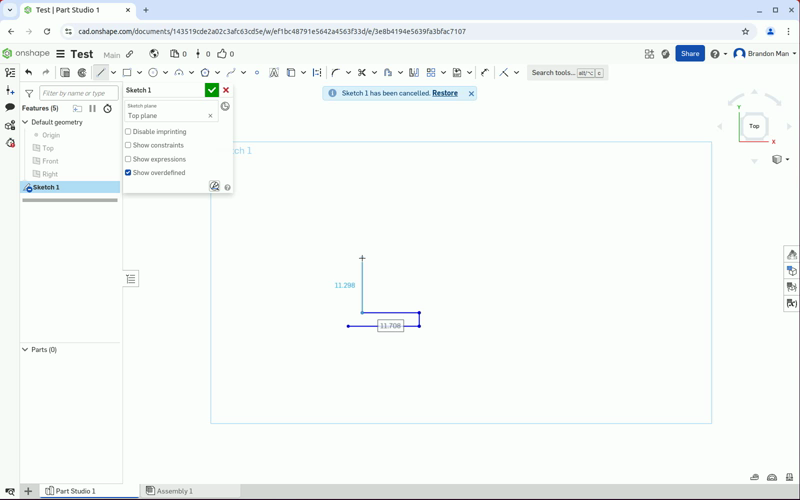
click(362, 257)
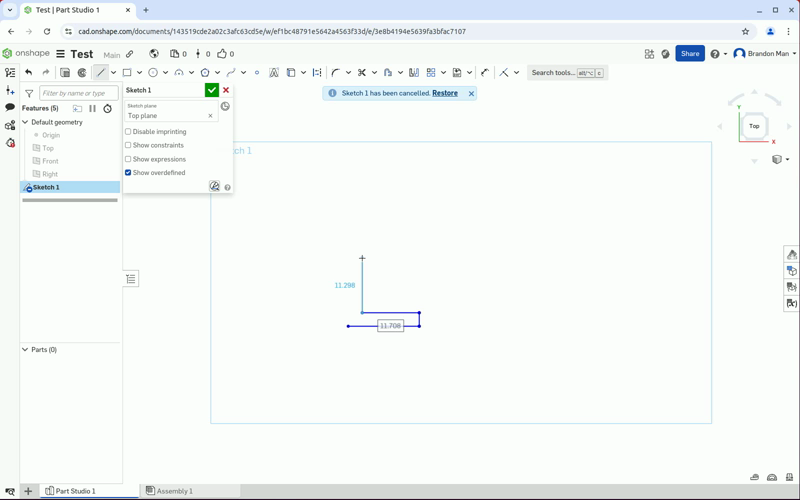
key_up(shift)
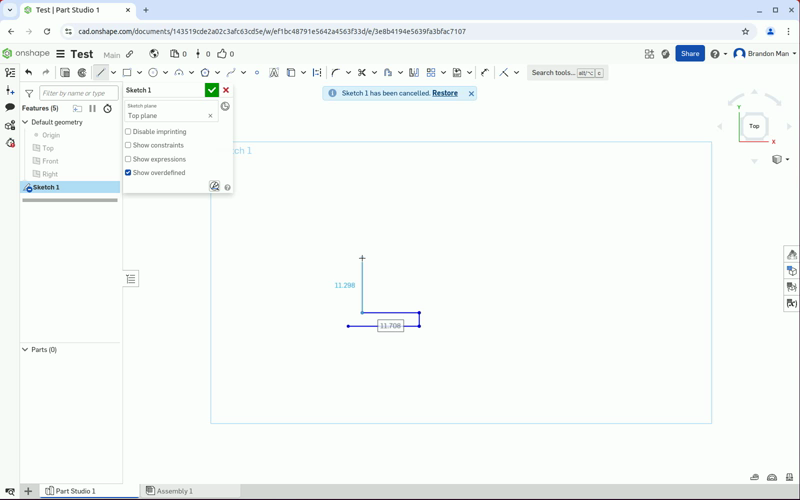
key_down(shift)
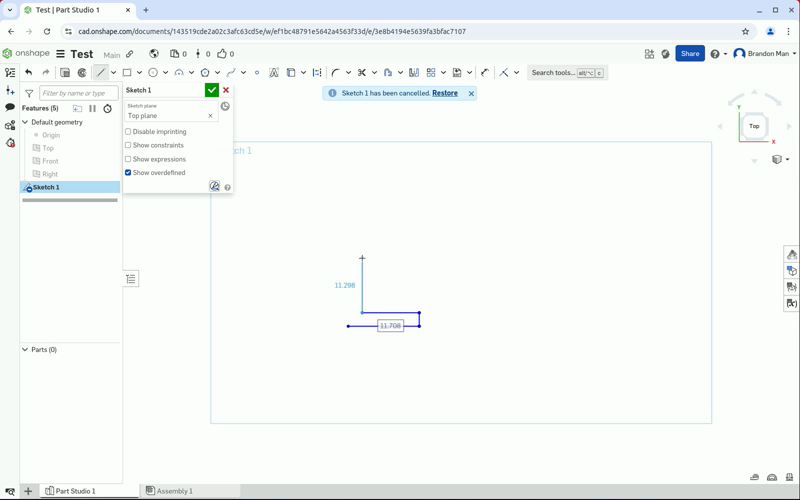
mouse_move(392, 257)
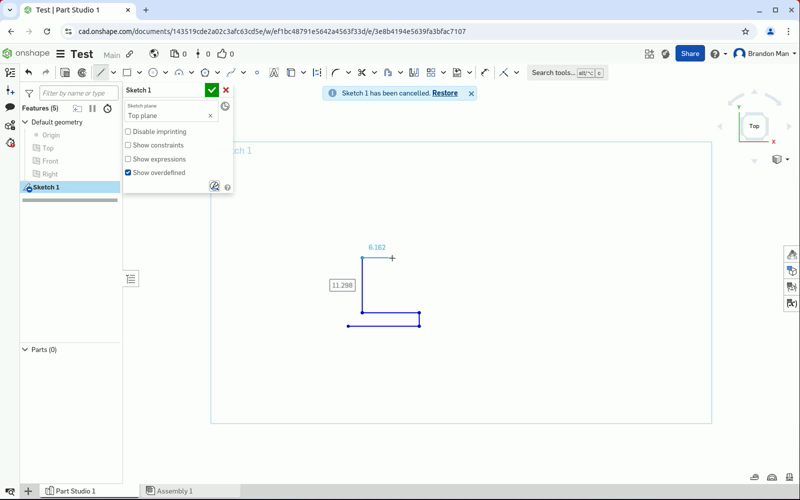
mouse_move(348, 257)
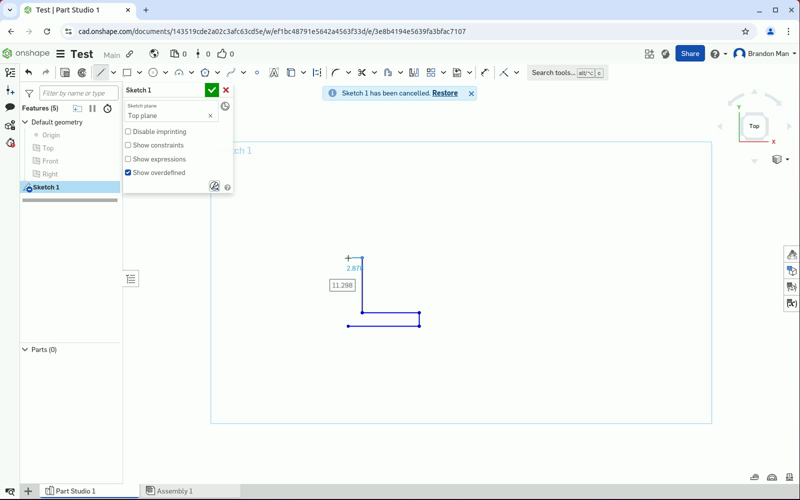
click(348, 257)
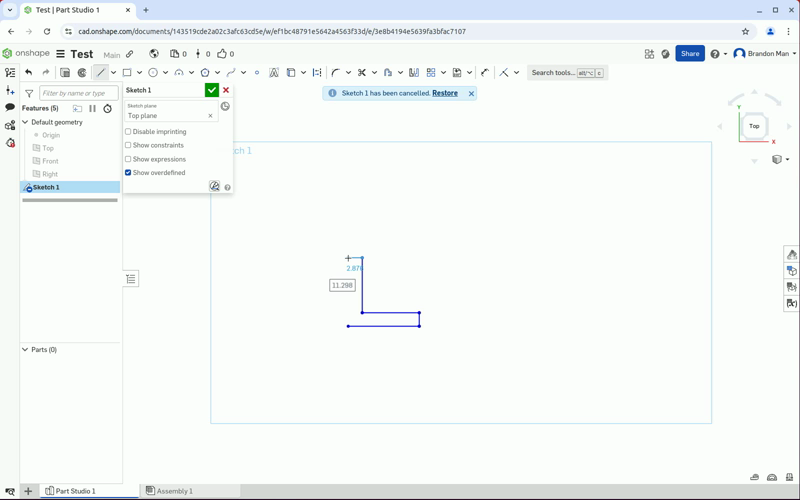
key_up(shift)
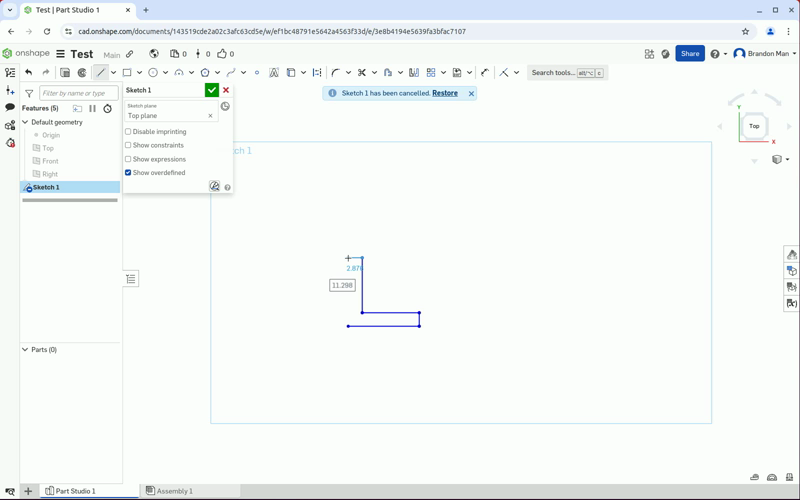
key_down(shift)
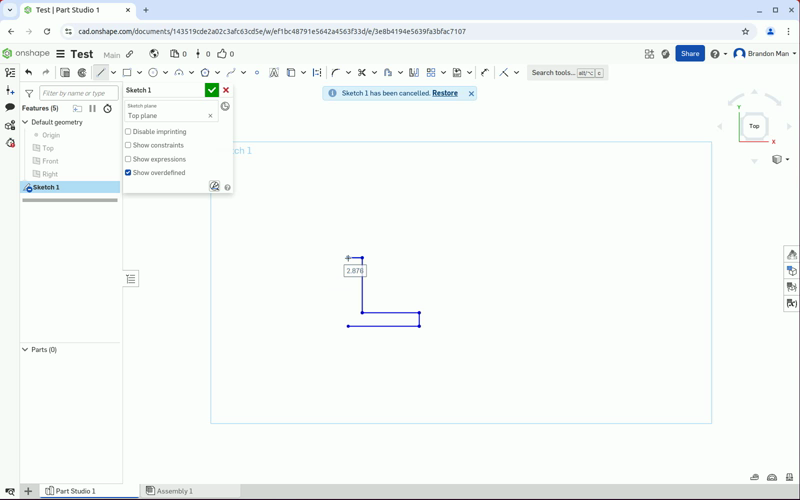
mouse_move(348, 326)
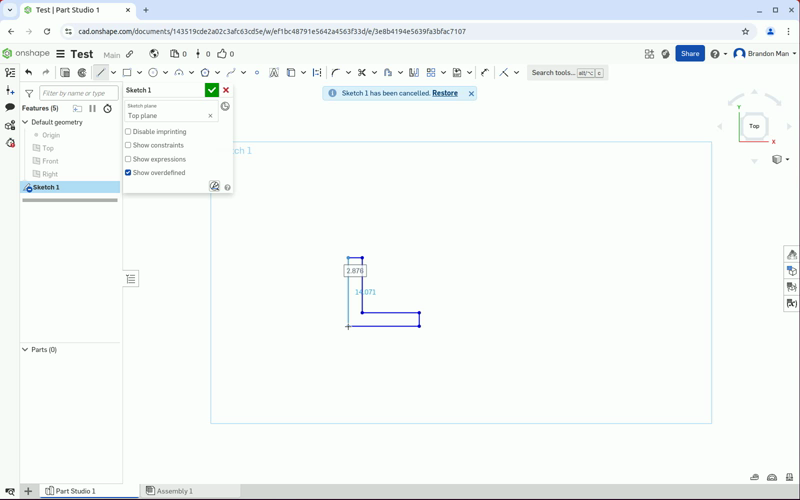
key_up(shift)
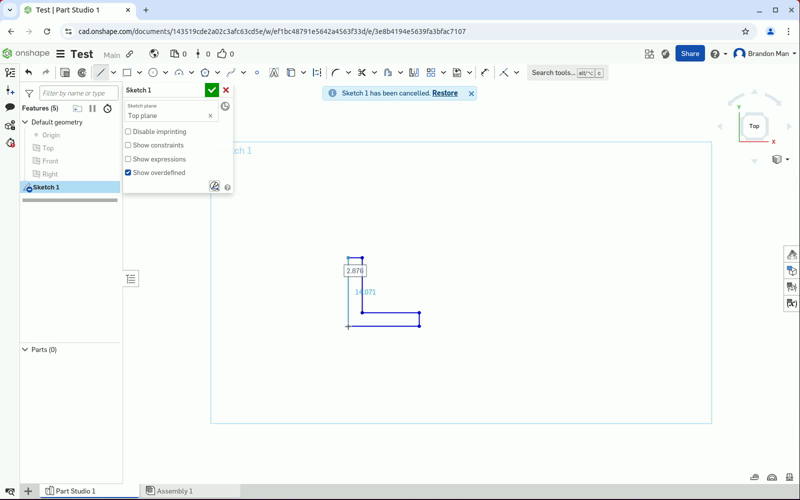
click(348, 326)
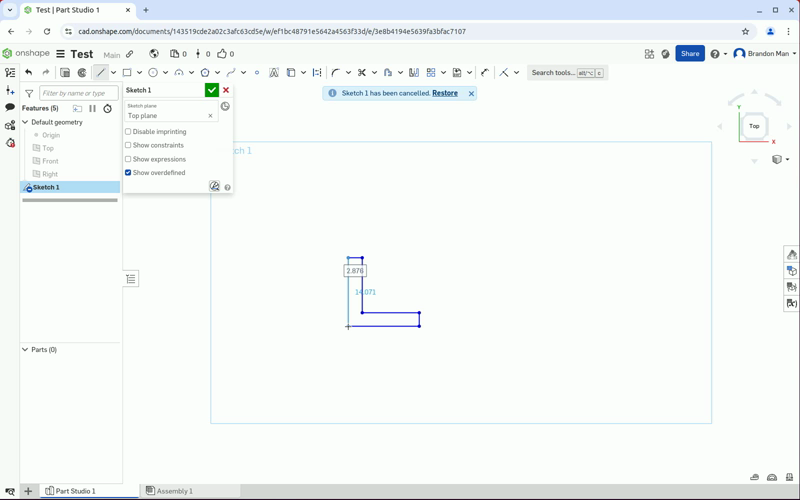
key(esc)
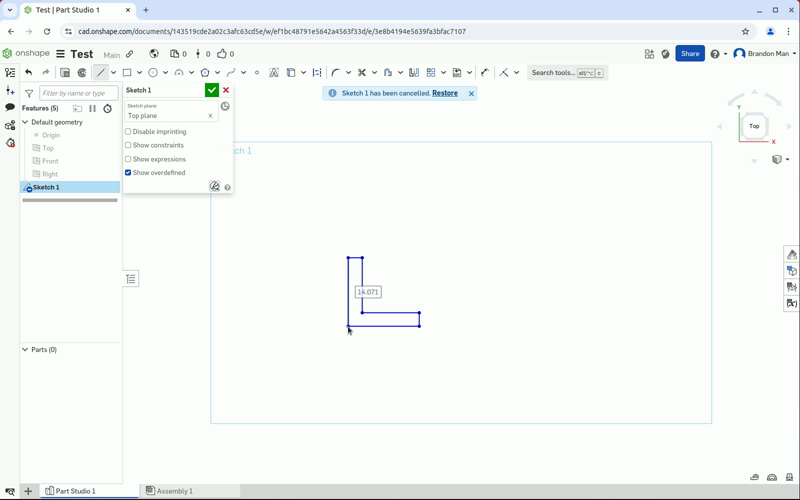
mouse_move(380, 317)
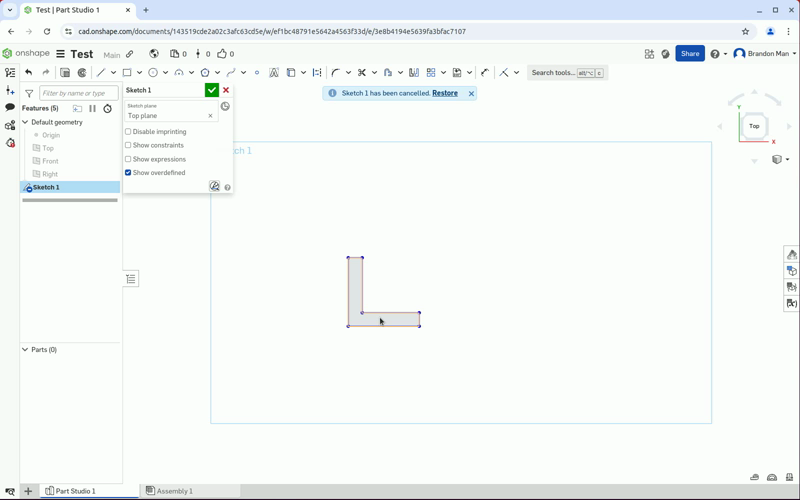
scroll(6)
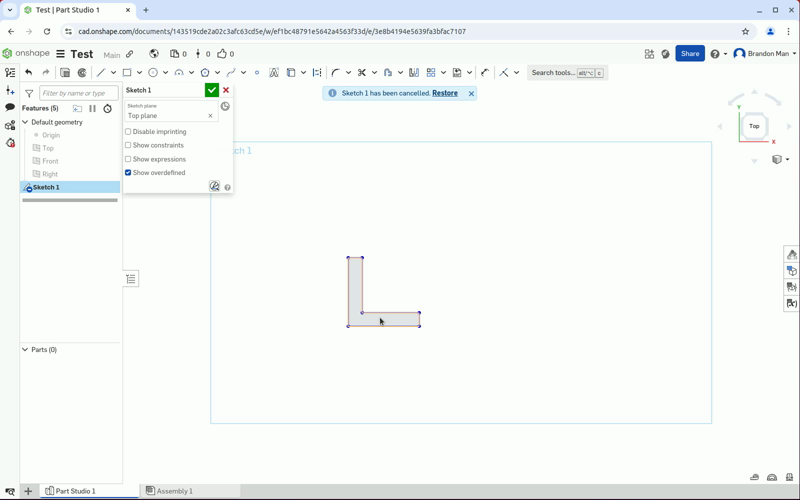
scroll(6)
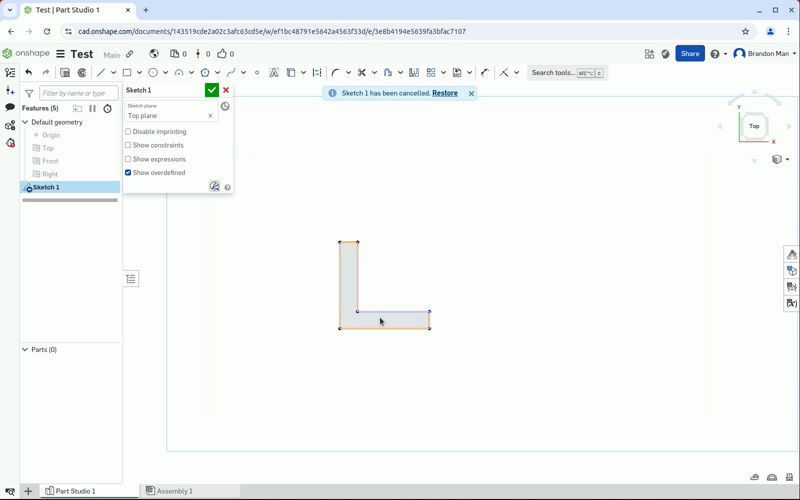
scroll(6)
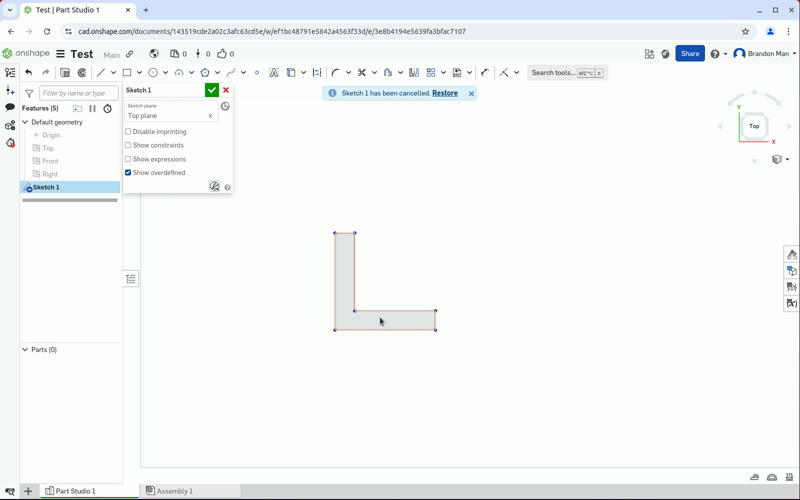
scroll(6)
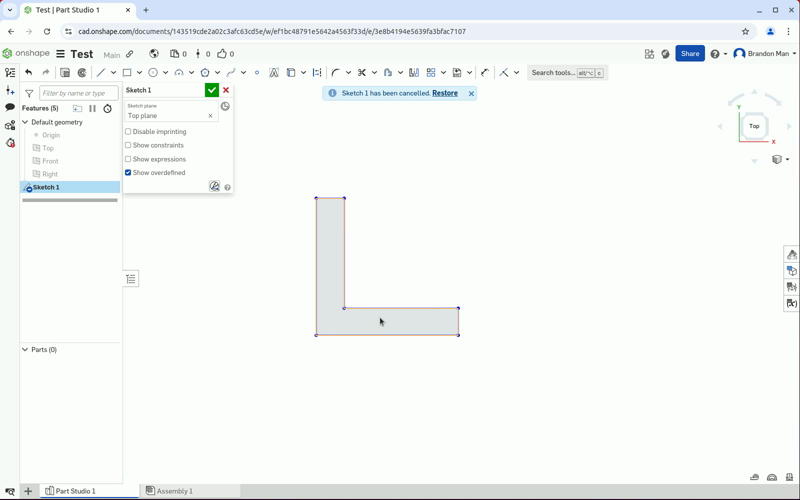
scroll(6)
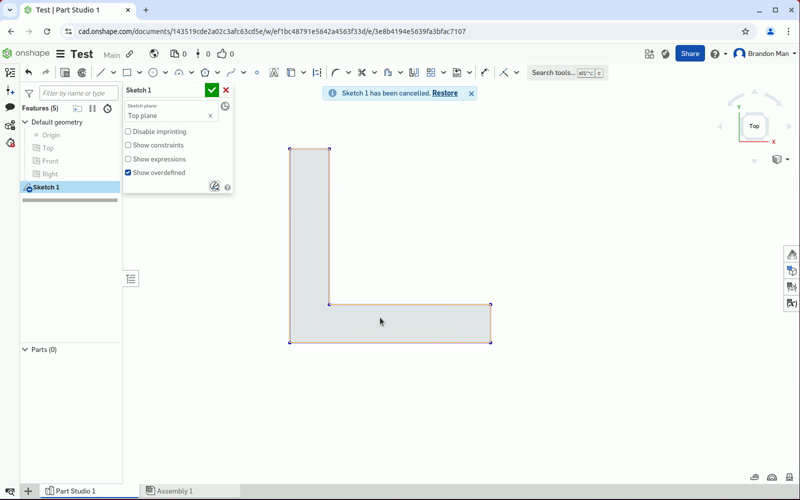
scroll(6)
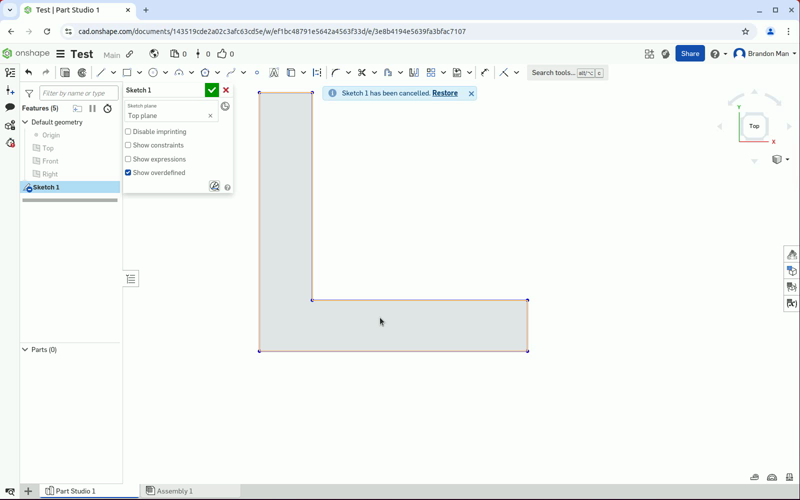
scroll(6)
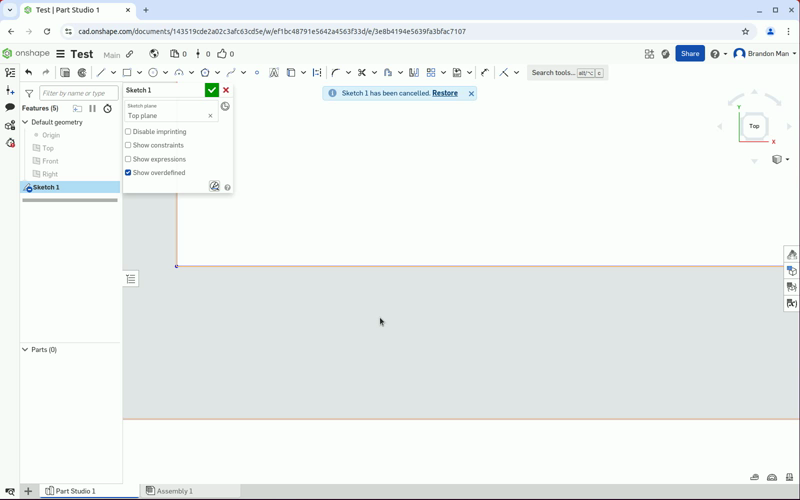
click(380, 317)
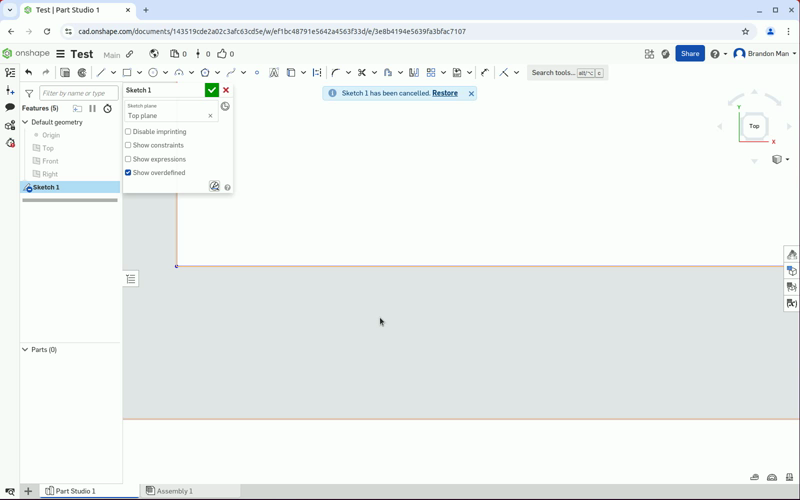
scroll(-6)
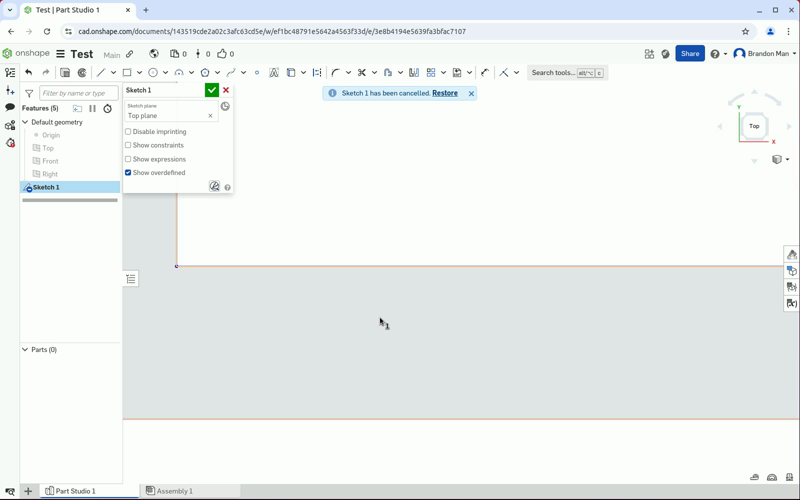
scroll(-6)
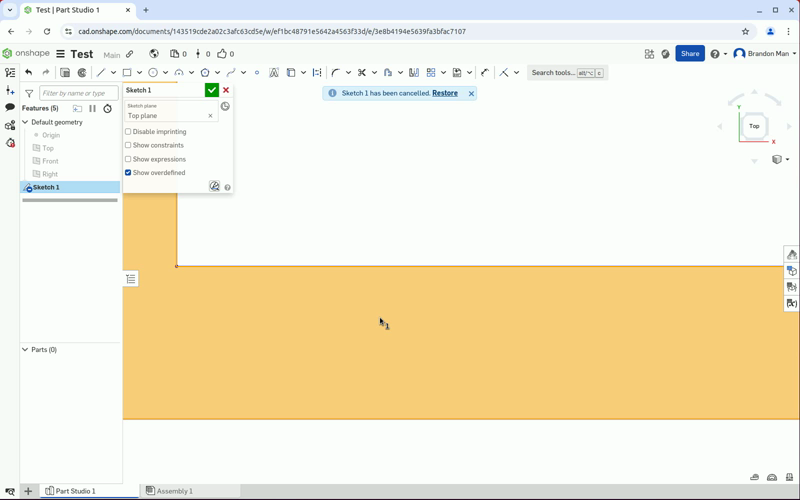
scroll(-6)
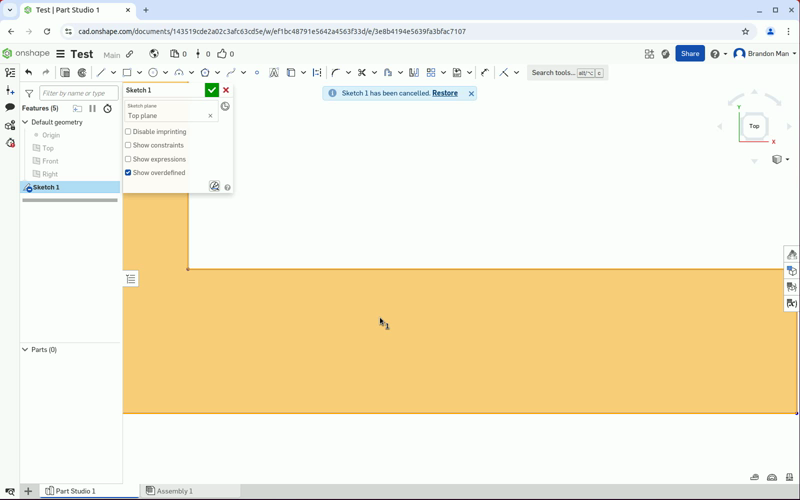
scroll(-6)
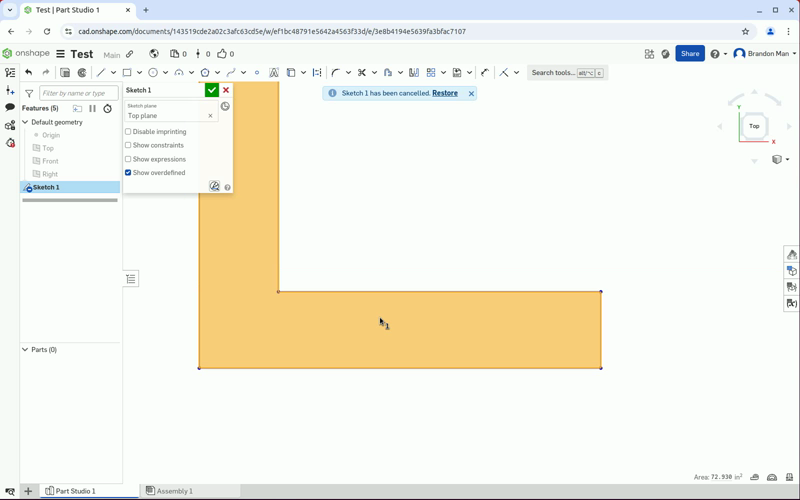
scroll(-6)
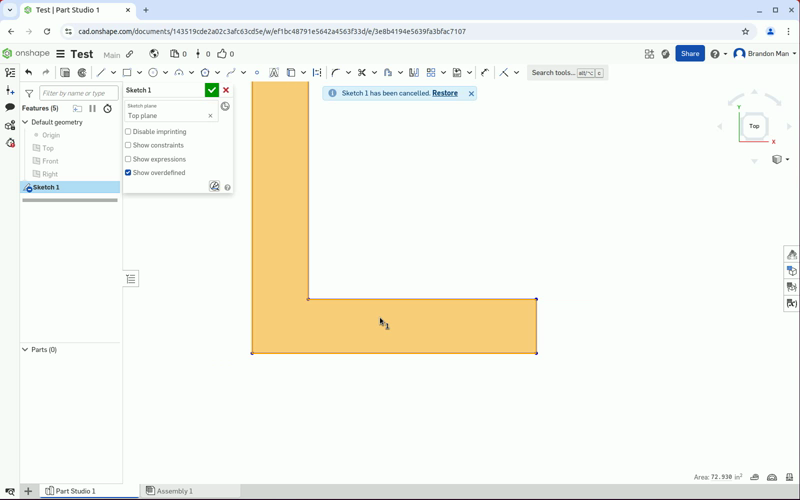
scroll(-6)
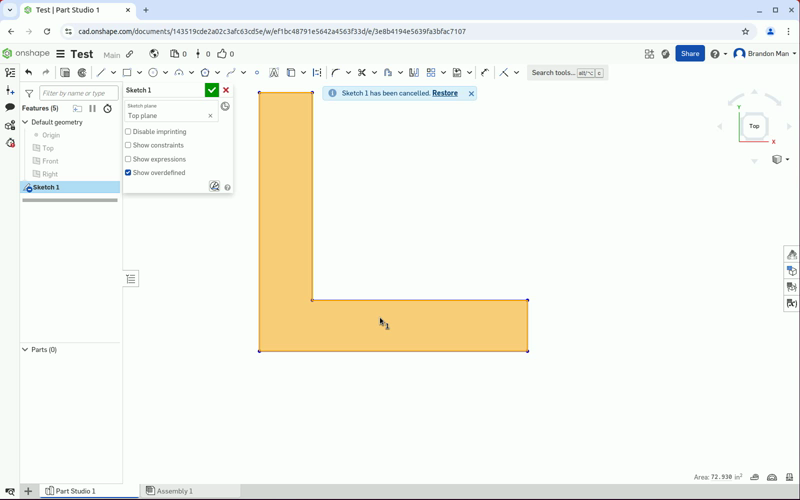
scroll(-6)
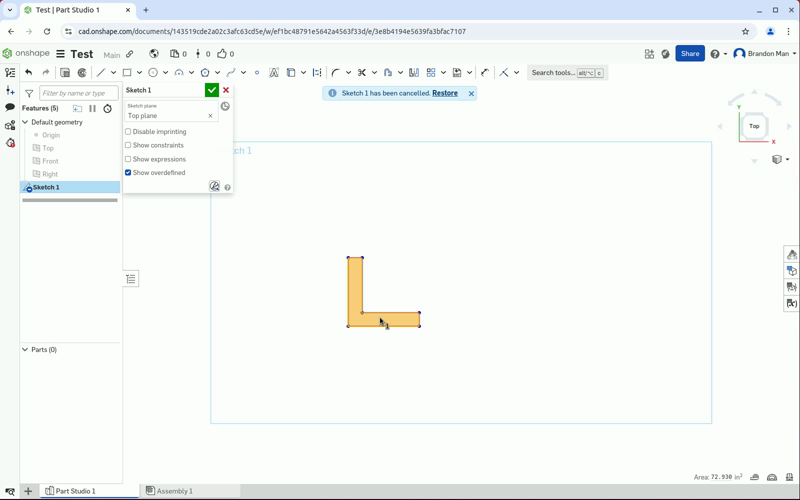
mouse_move(73, 352)
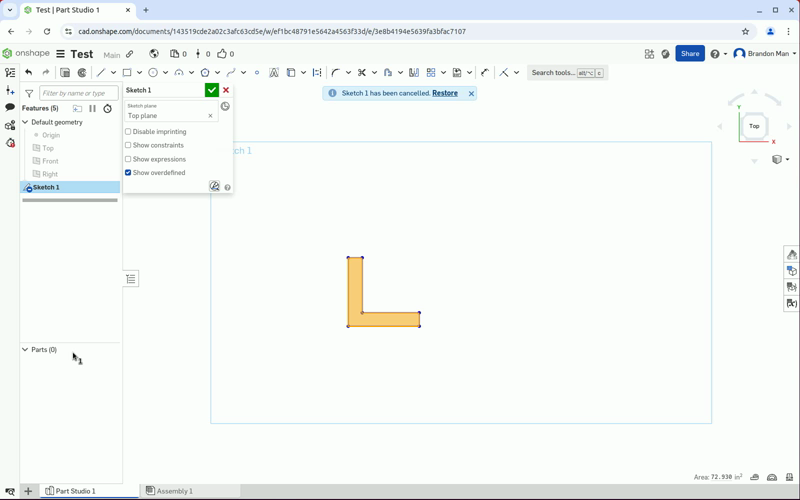
key(shift+y)
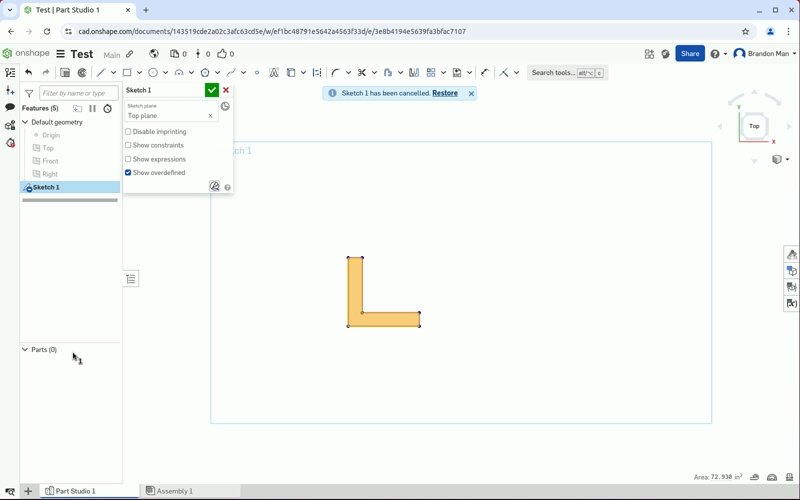
key(shift+e)
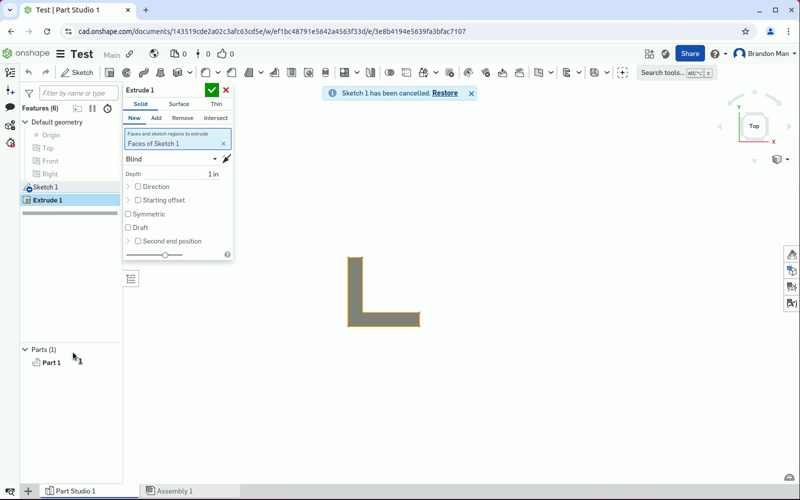
mouse_move(143, 106)
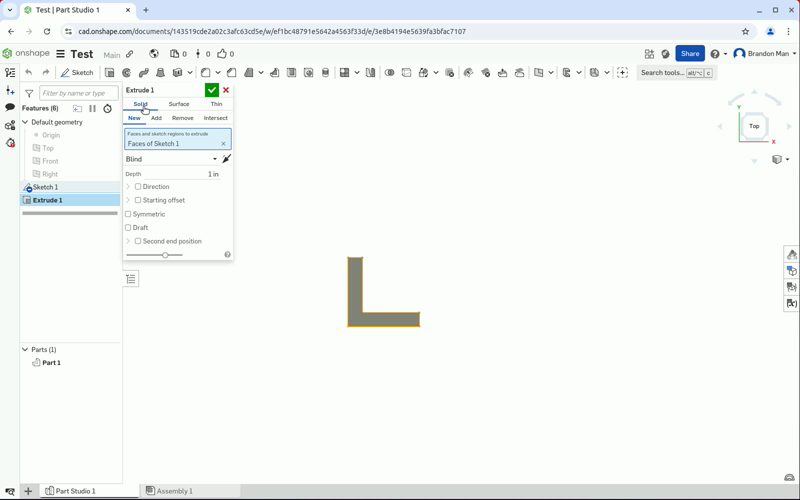
click(143, 106)
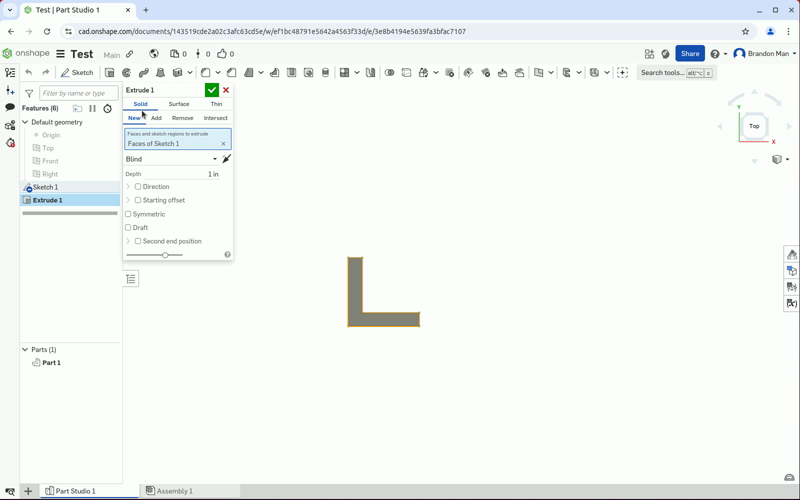
mouse_move(137, 120)
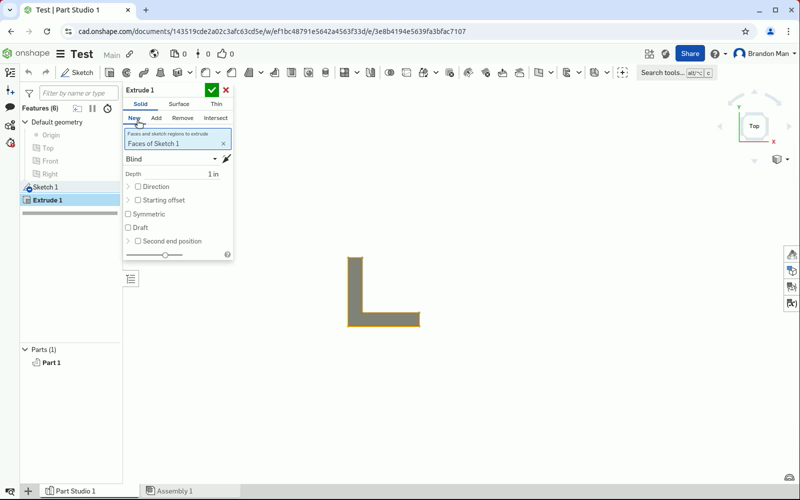
click(137, 120)
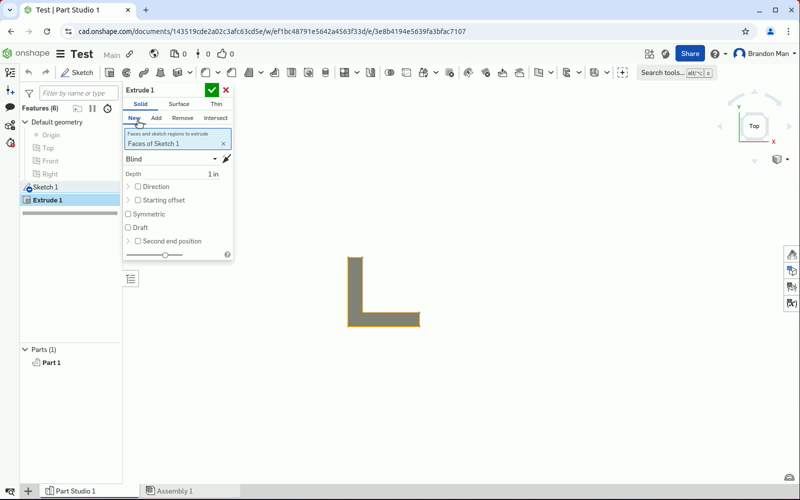
key(tab, 4)
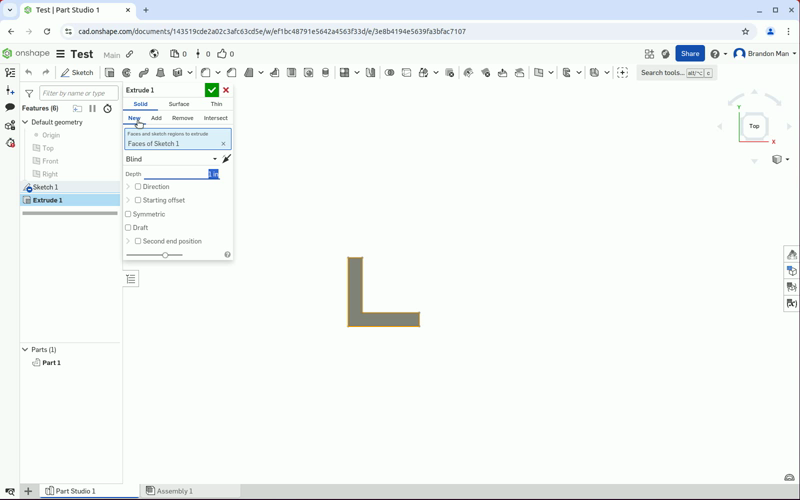
text(5.777)
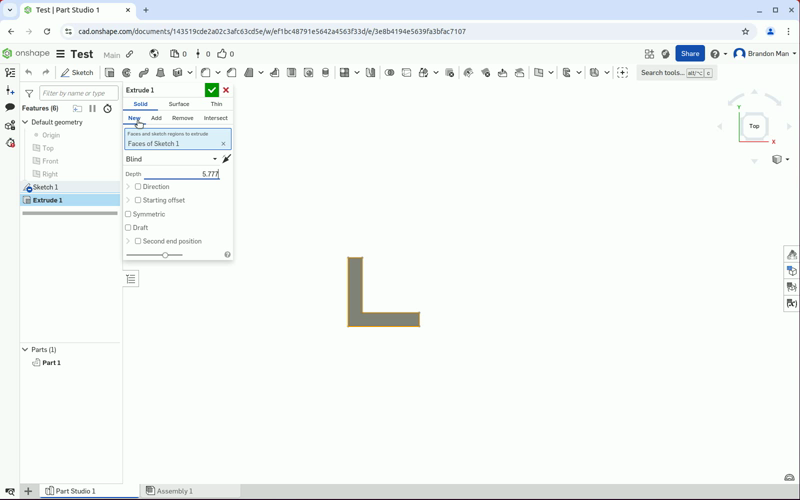
key(enter)
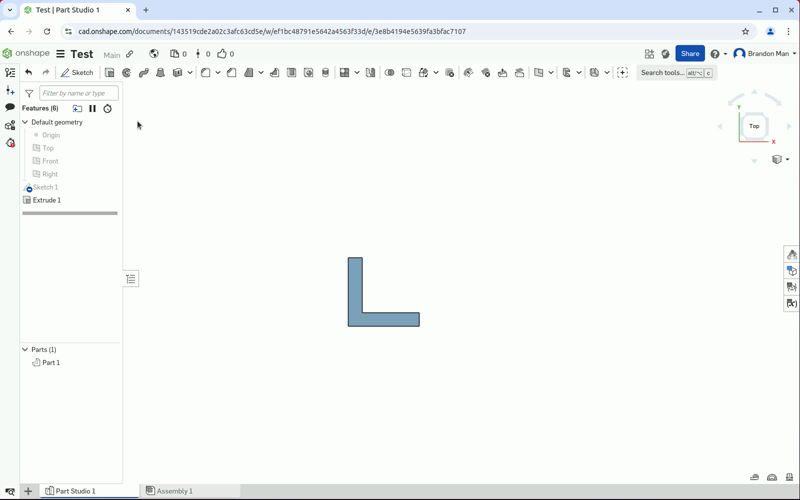
key(shift+h)
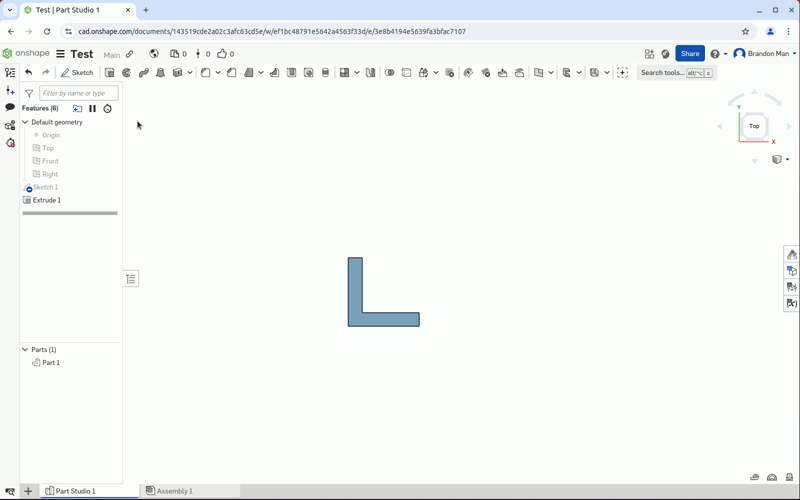
key(shift+h)
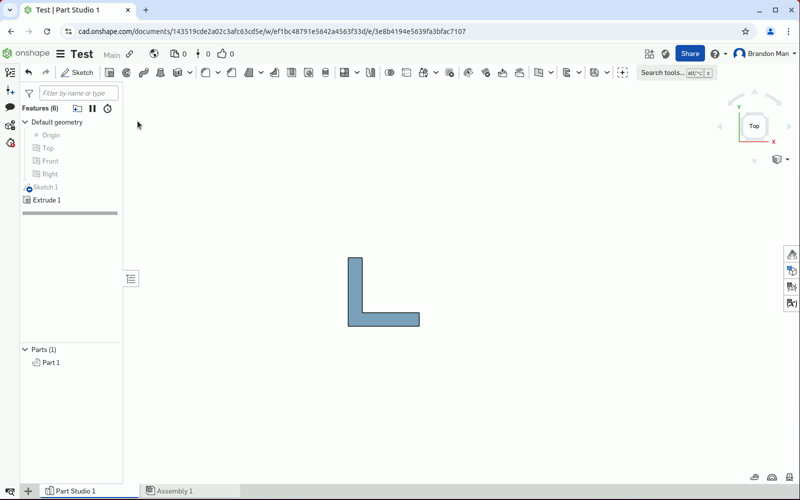
mouse_move(73, 189)
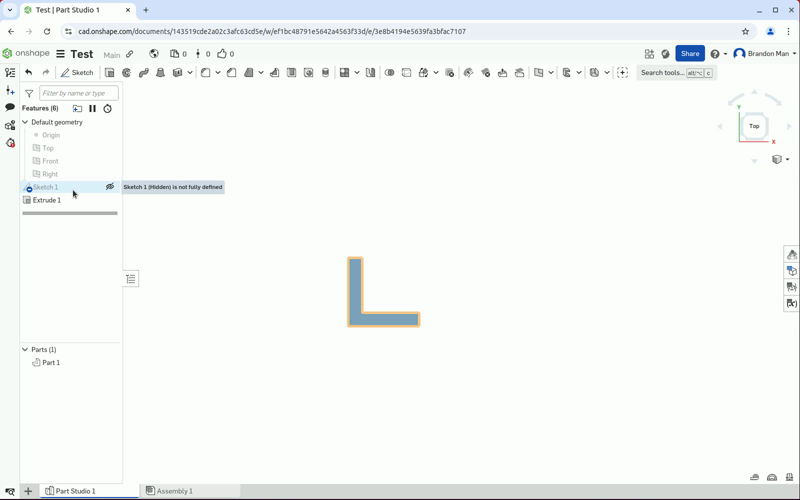
click(73, 189)
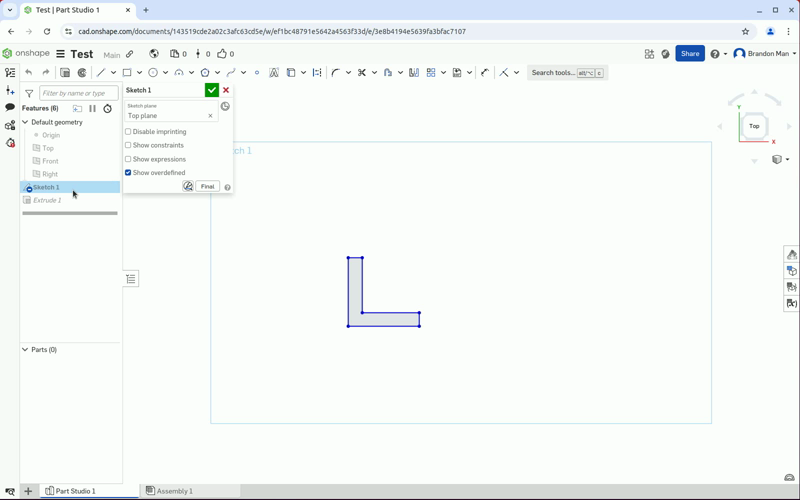
mouse_move(229, 92)
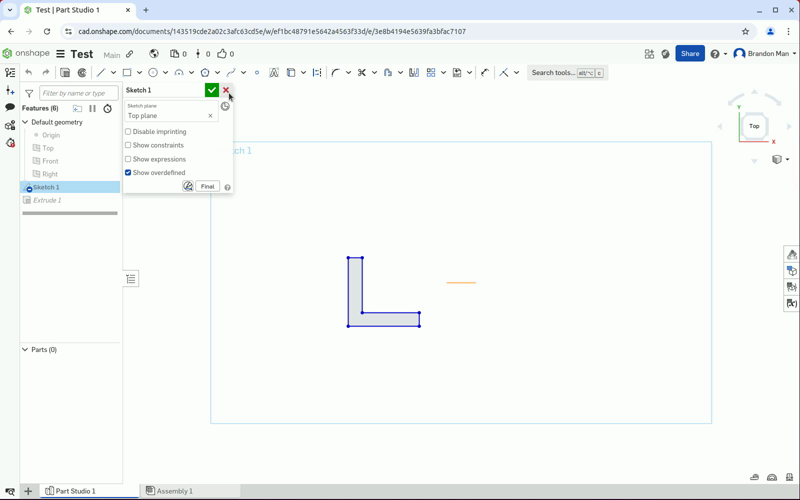
click(229, 92)
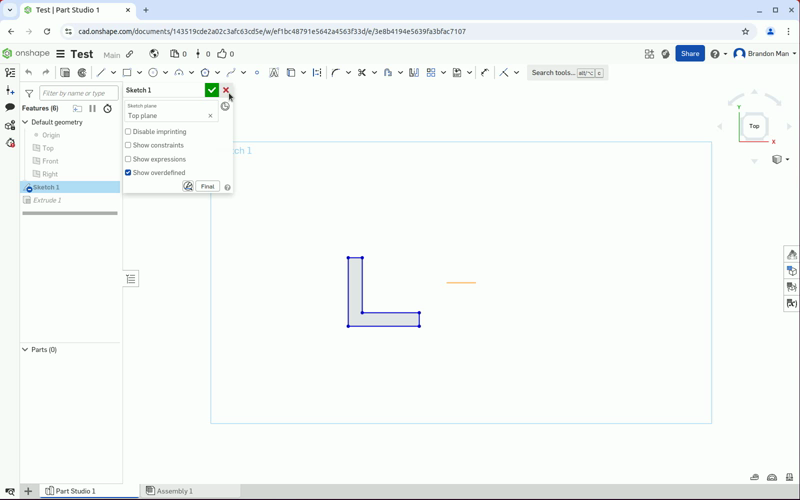
key(shift+s)
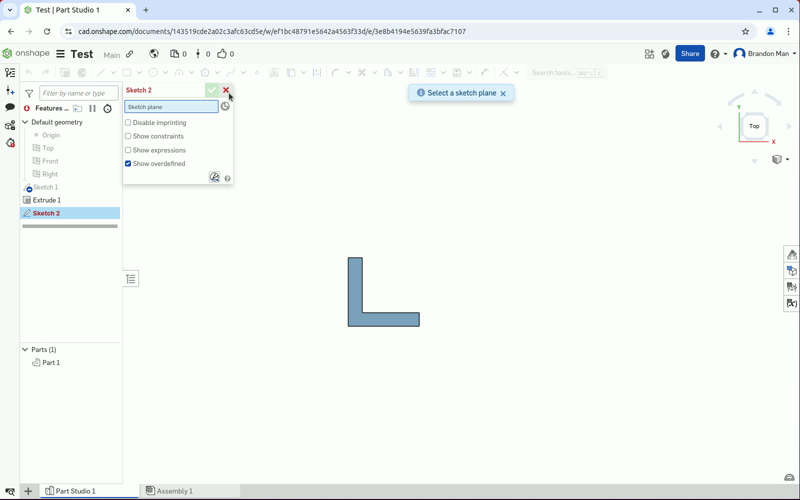
mouse_move(73, 150)
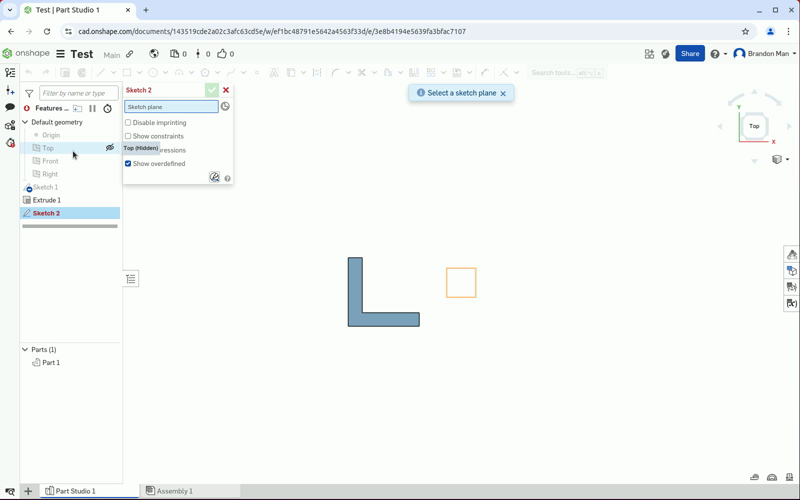
click(73, 150)
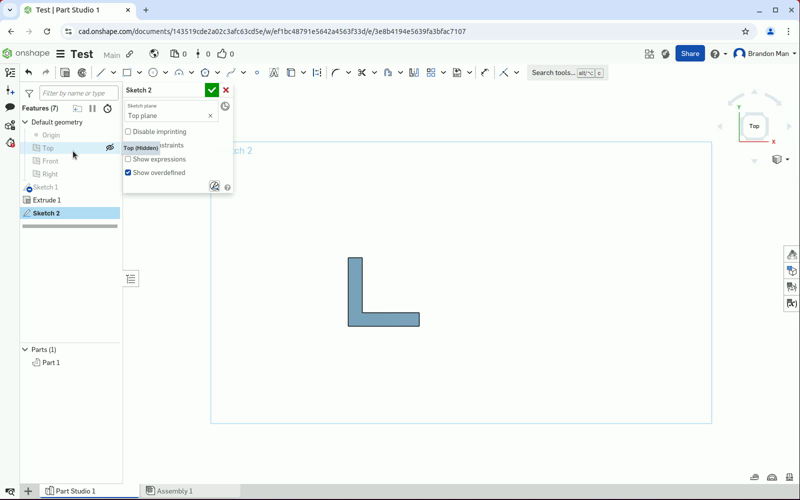
mouse_move(73, 352)
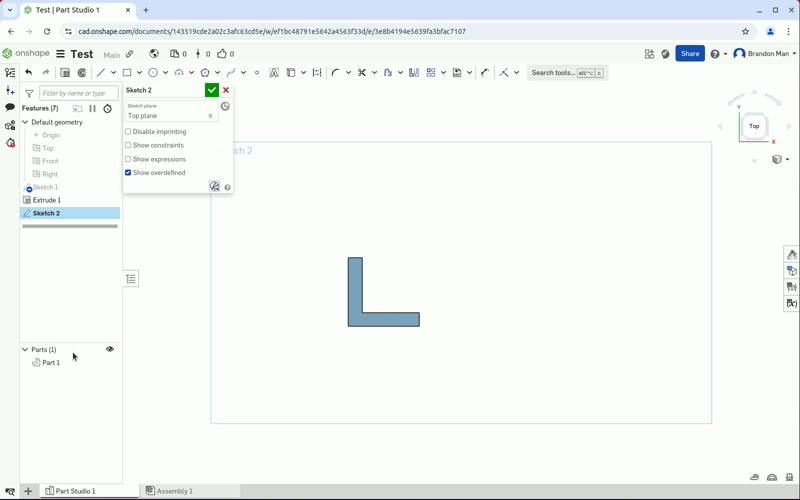
key(y)
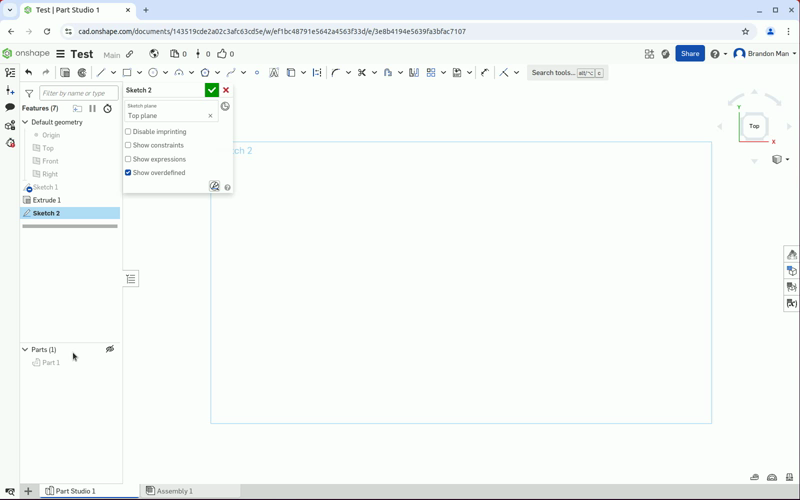
key(l)
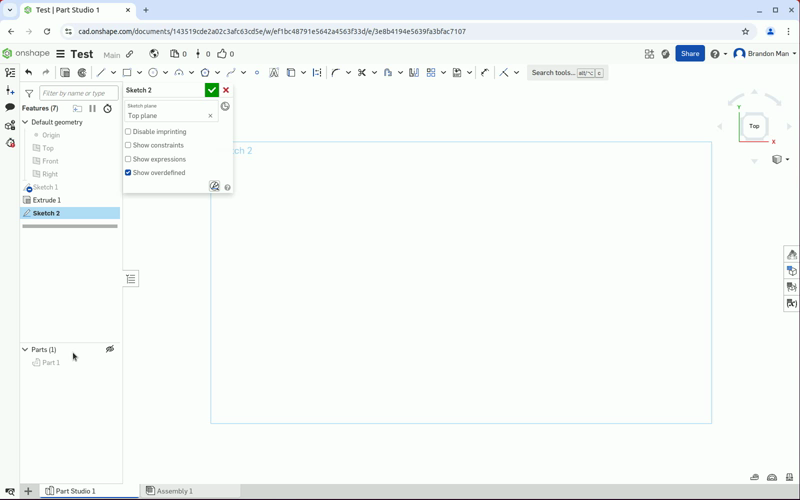
key_down(shift)
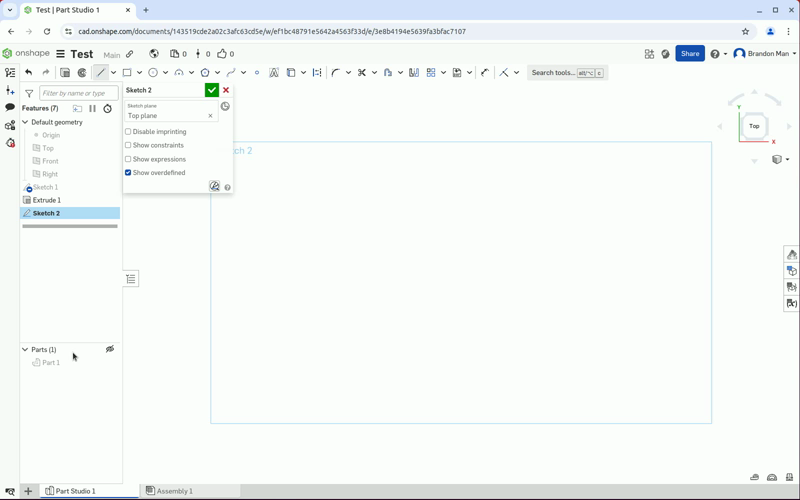
mouse_move(433, 258)
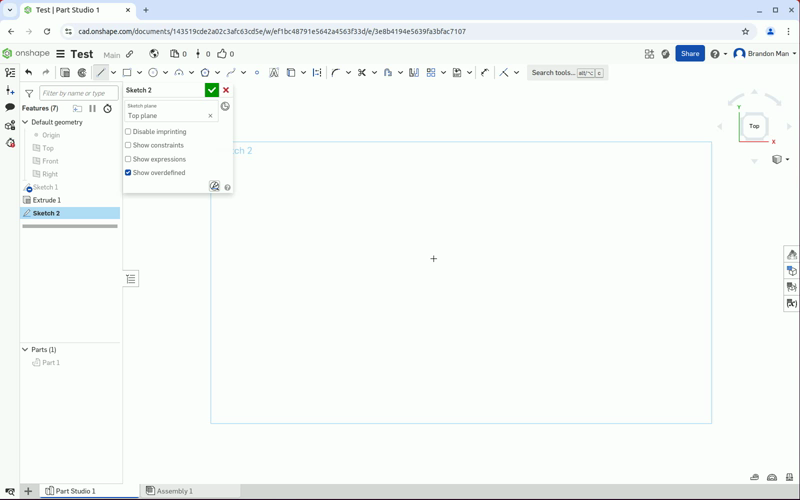
click(433, 258)
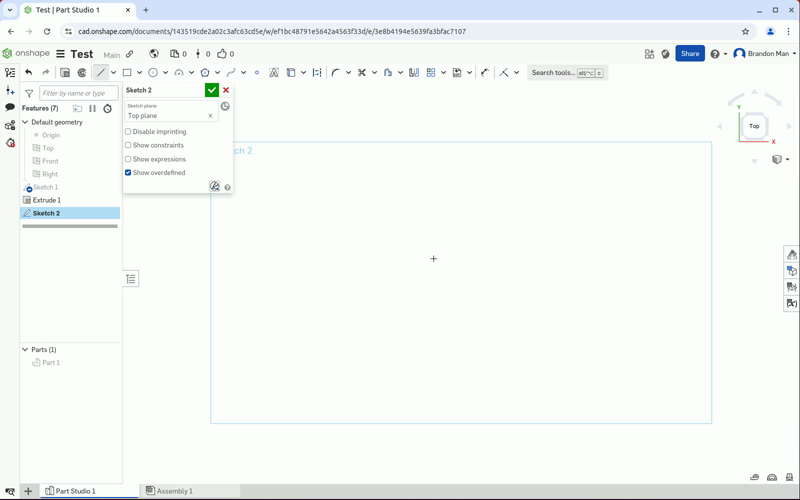
key_up(shift)
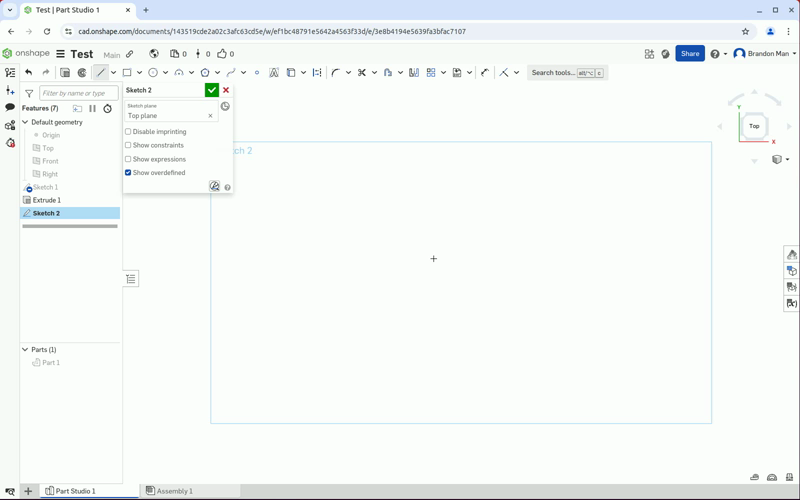
key_down(shift)
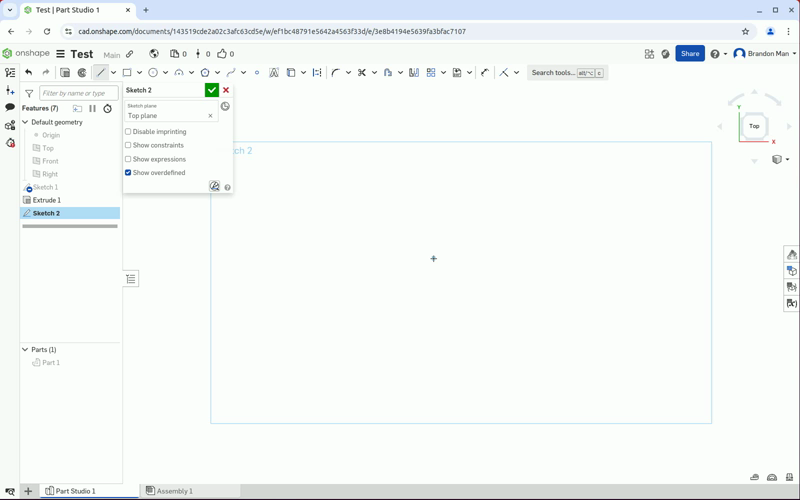
mouse_move(473, 325)
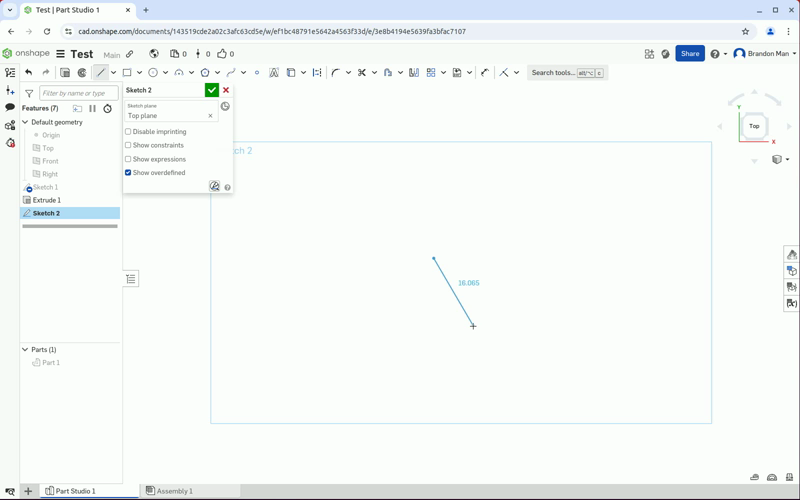
click(473, 325)
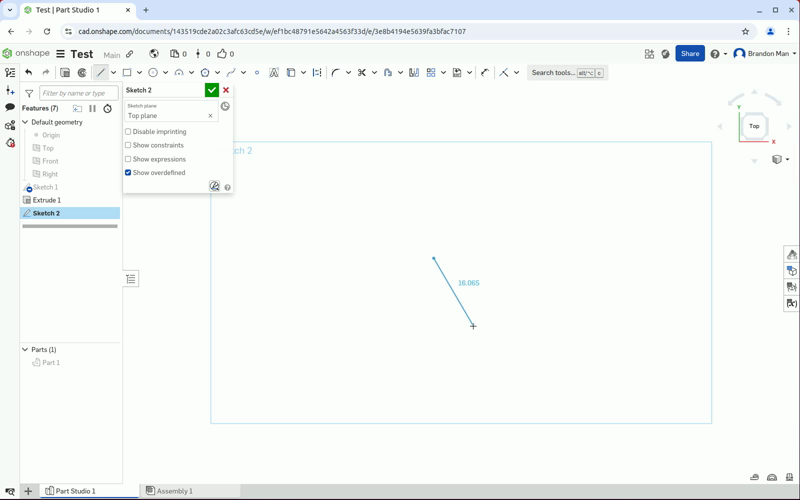
key_up(shift)
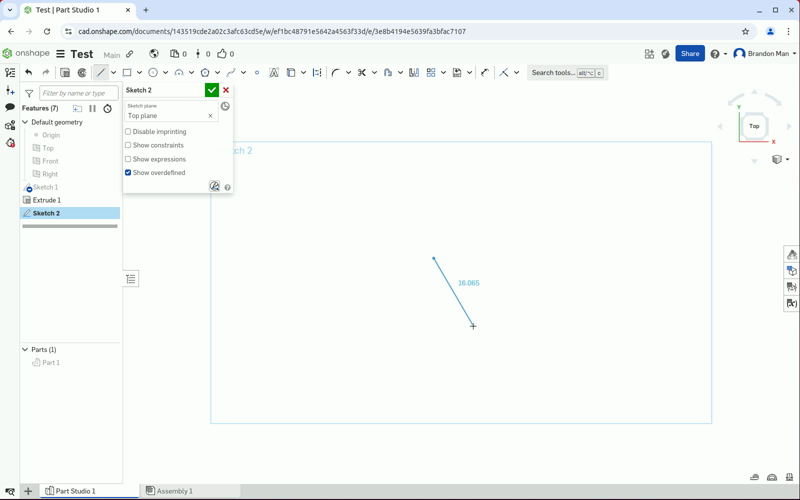
key_down(shift)
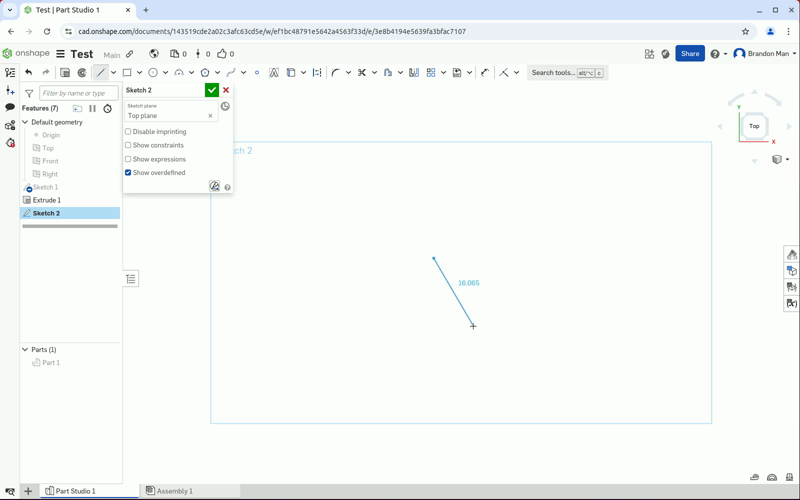
mouse_move(525, 258)
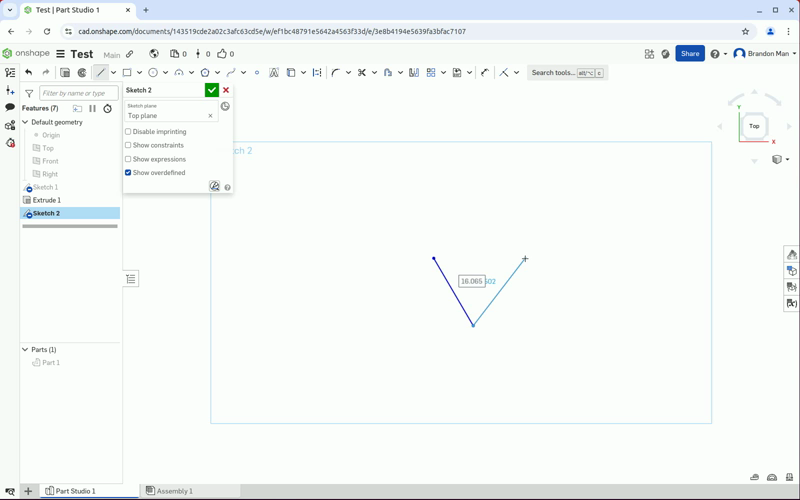
click(525, 258)
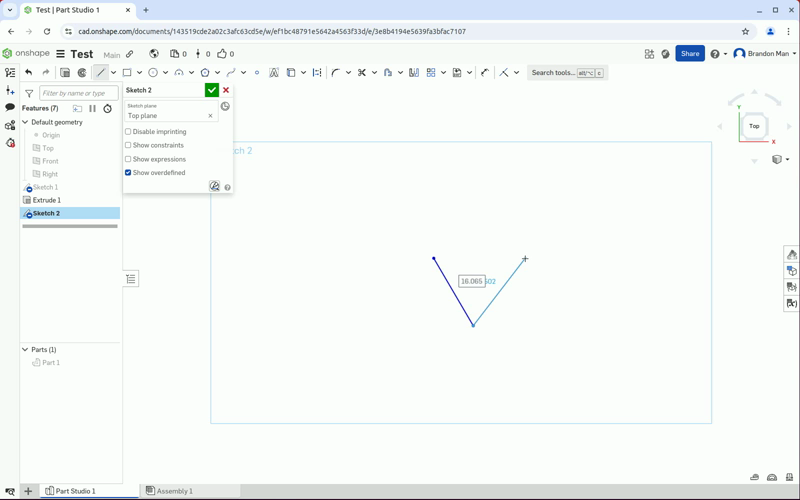
key_up(shift)
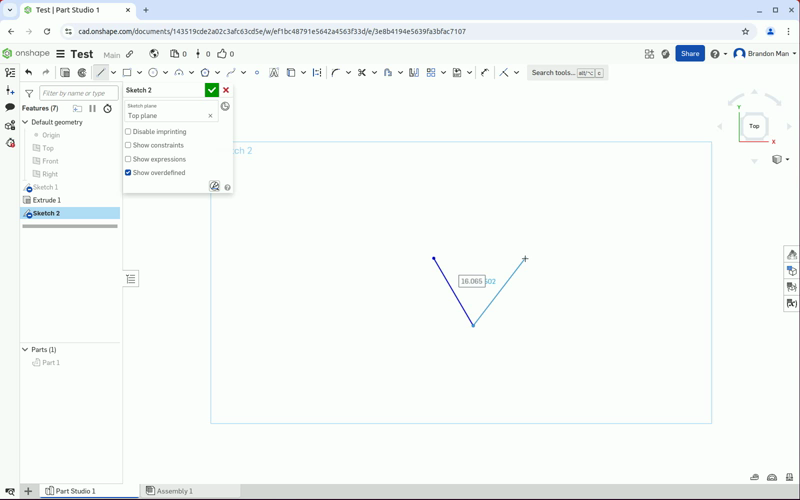
key_down(shift)
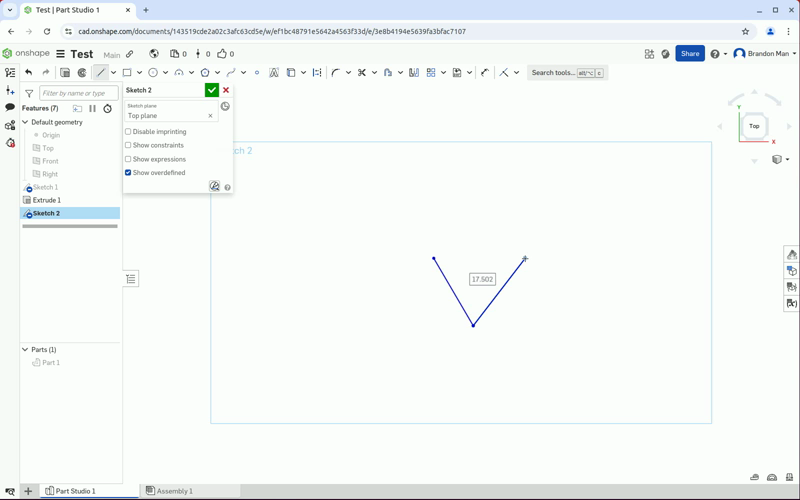
mouse_move(555, 258)
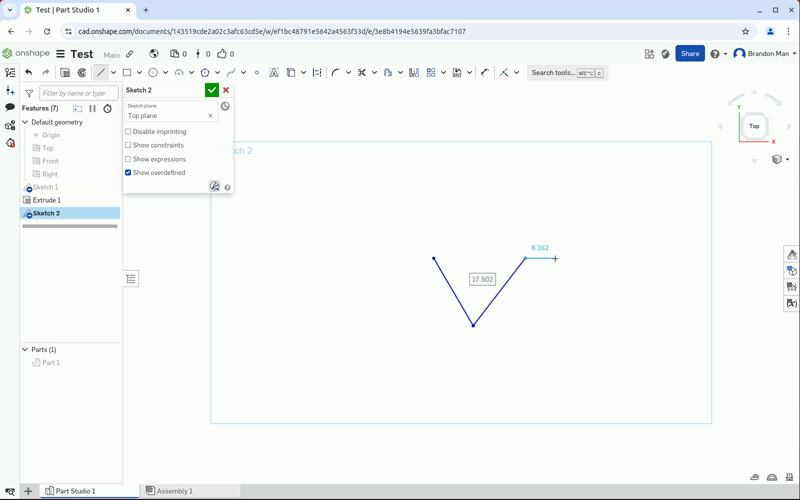
mouse_move(503, 258)
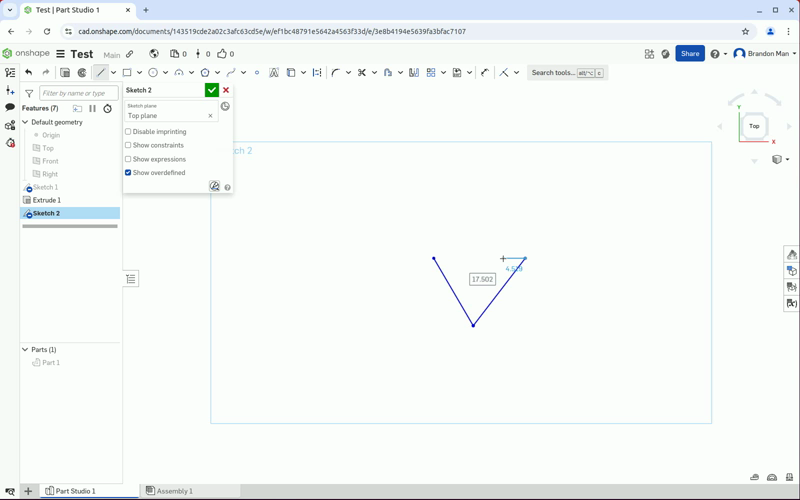
click(503, 258)
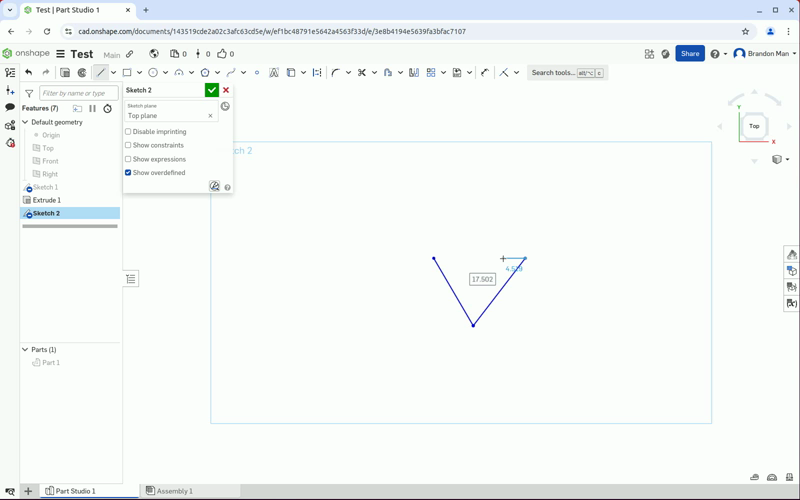
key_up(shift)
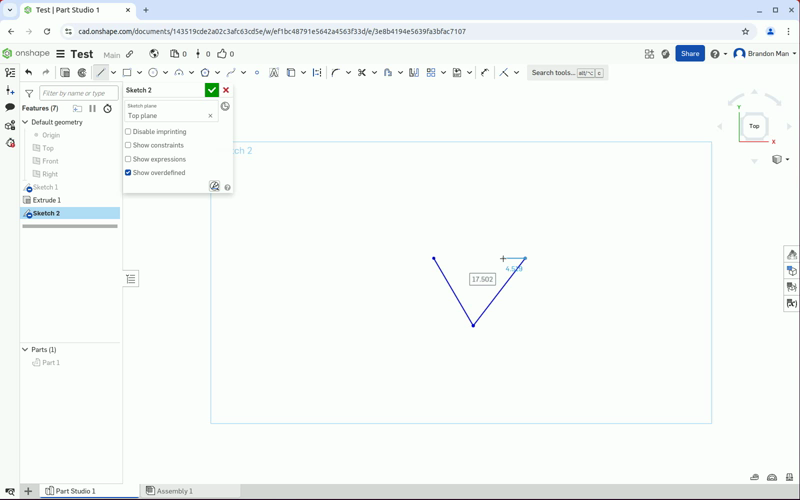
key_down(shift)
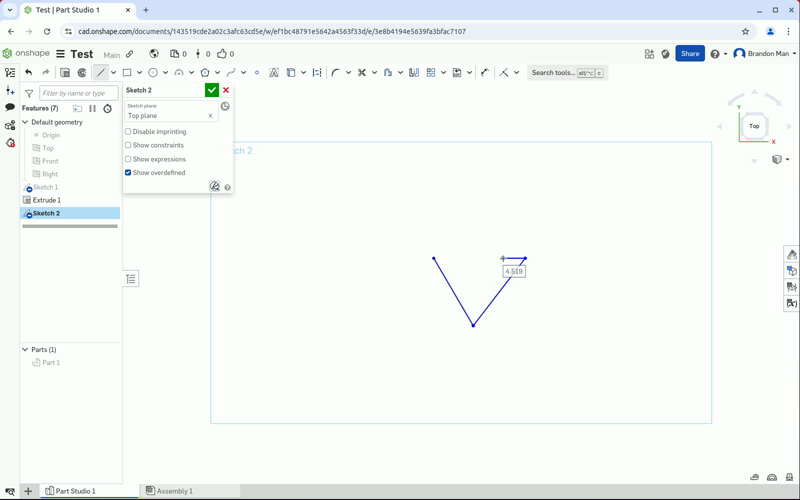
mouse_move(473, 312)
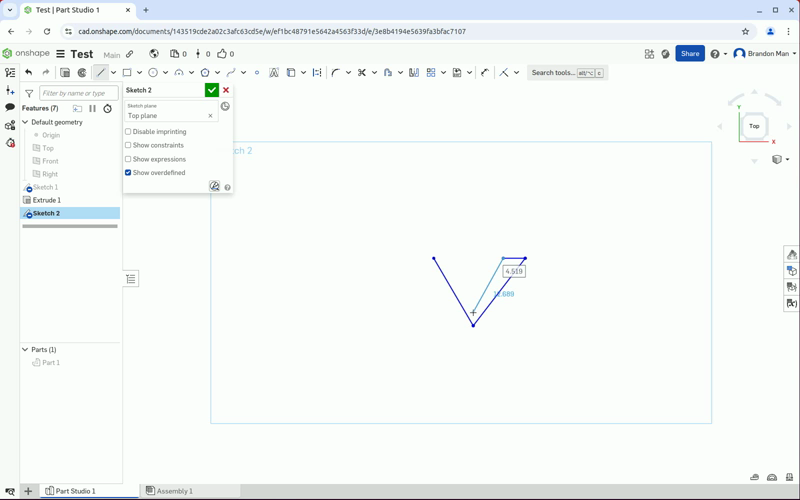
click(473, 312)
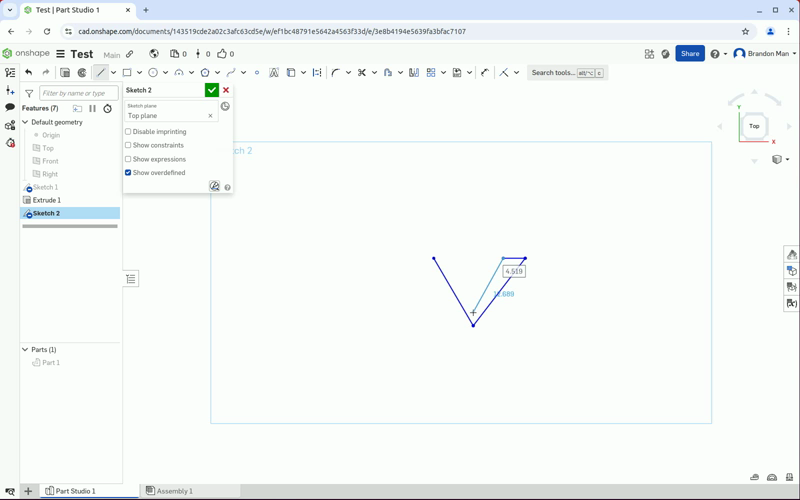
key_up(shift)
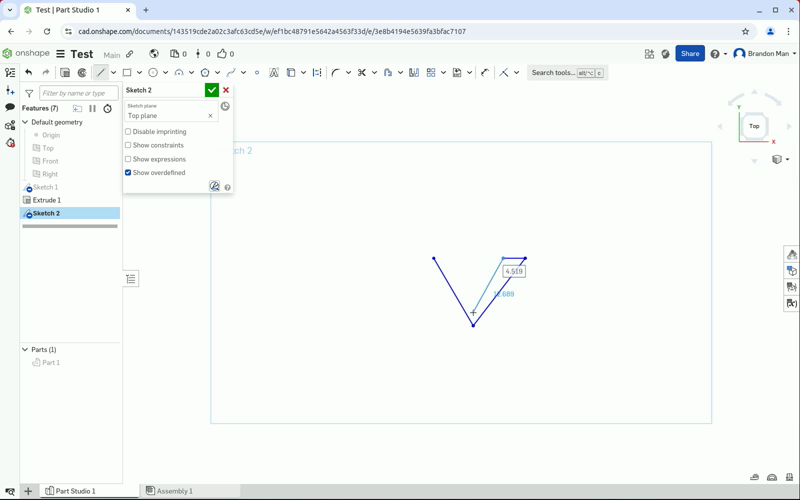
key_down(shift)
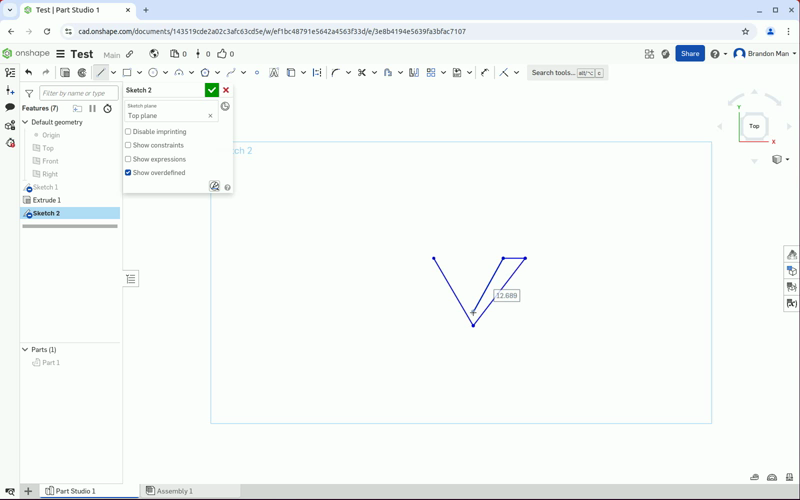
mouse_move(443, 258)
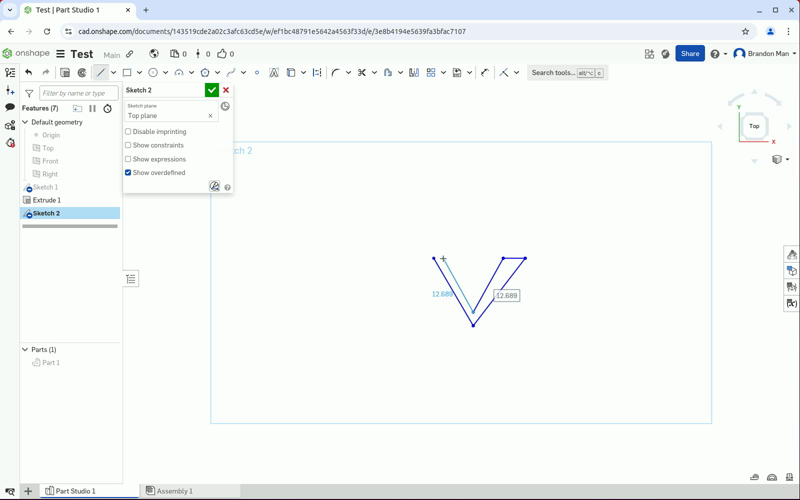
click(443, 258)
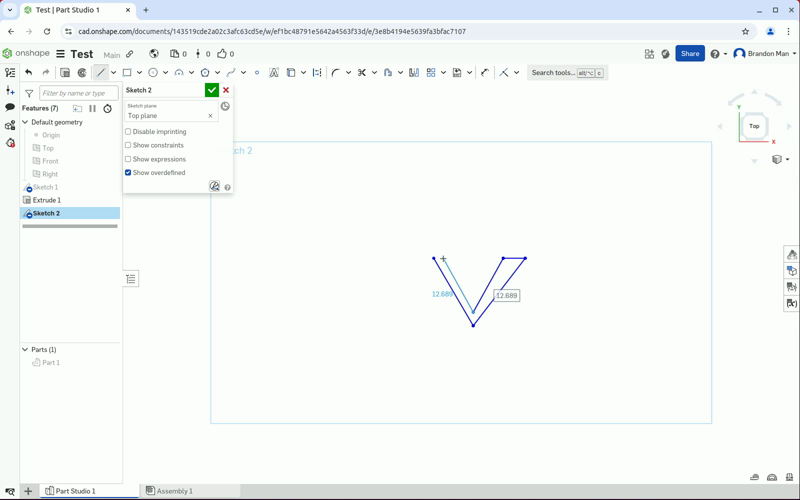
key_up(shift)
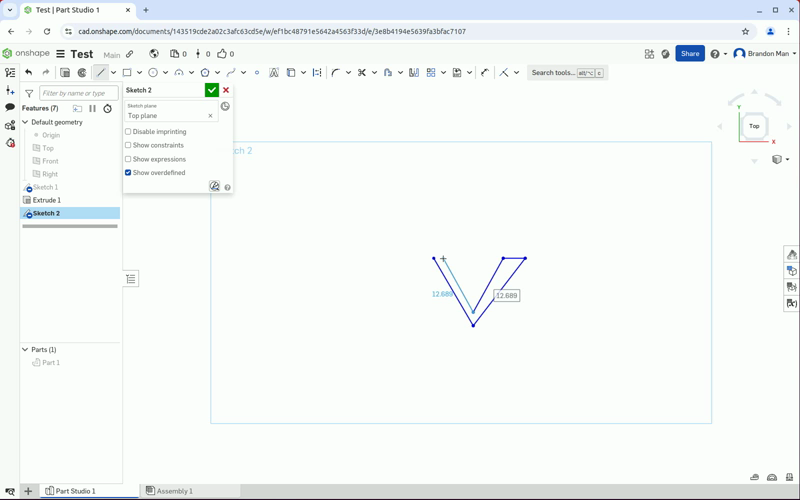
mouse_move(473, 258)
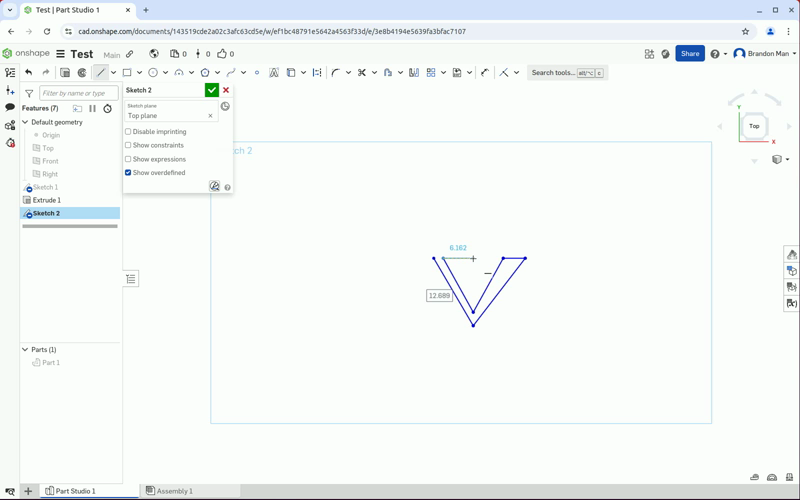
key_down(shift)
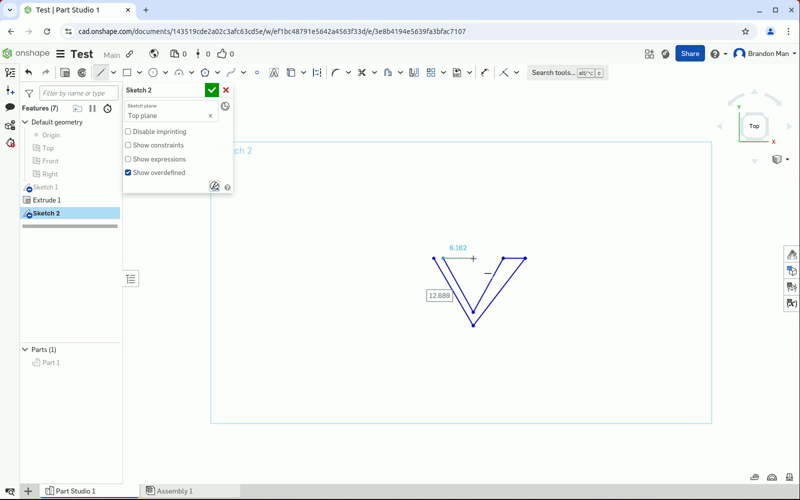
mouse_move(433, 258)
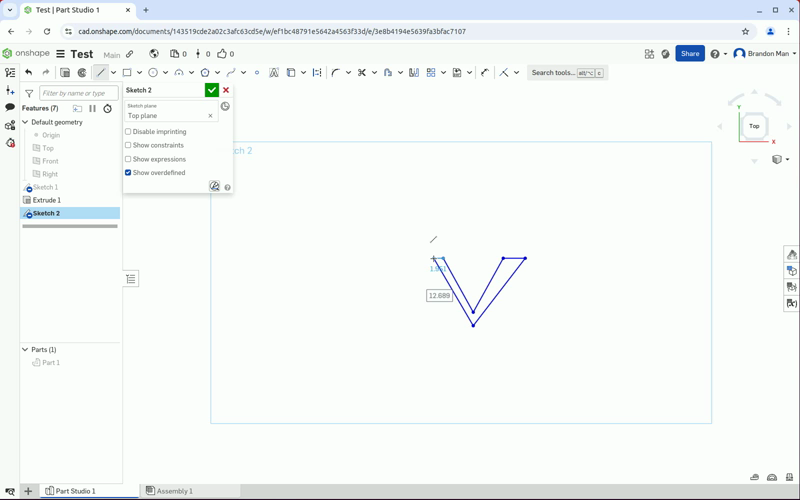
key_up(shift)
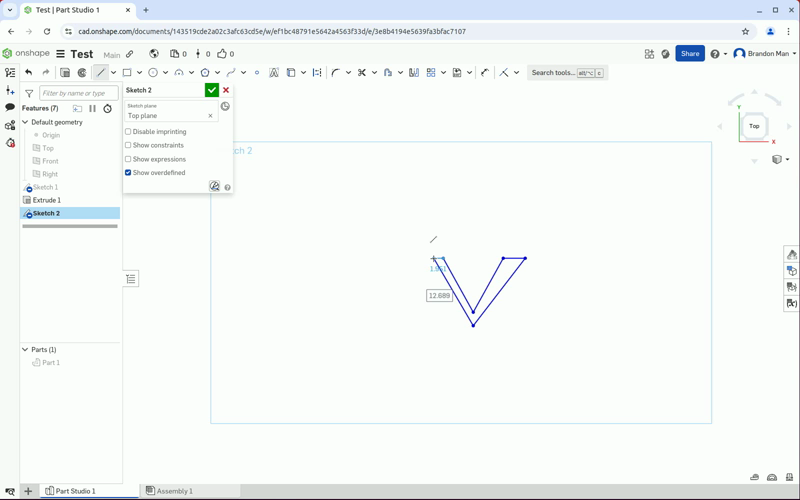
click(433, 258)
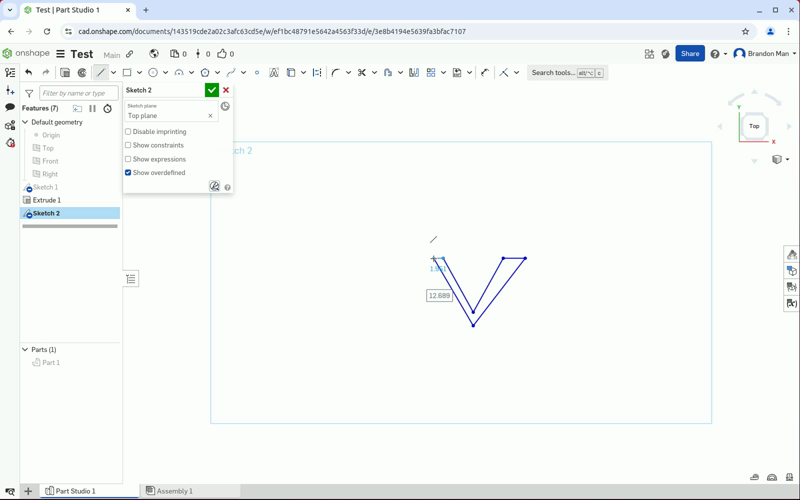
key(esc)
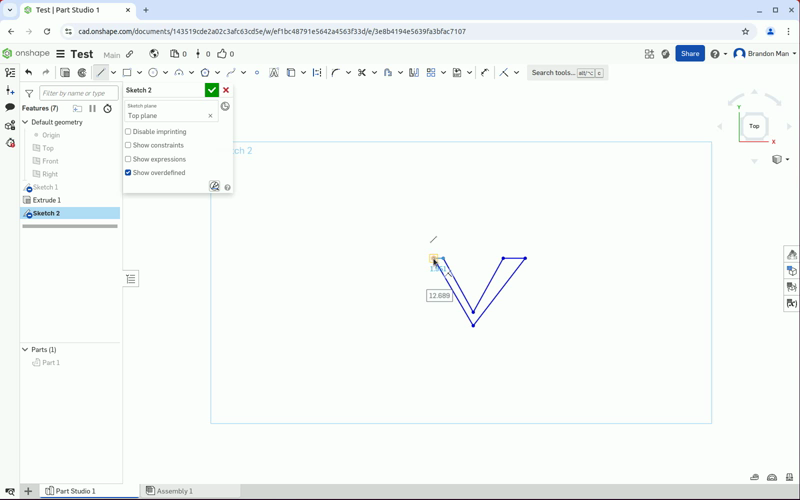
mouse_move(451, 283)
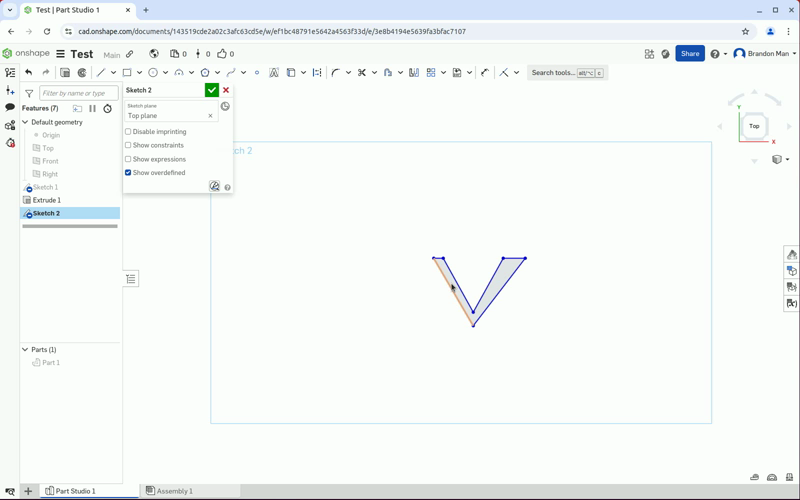
scroll(6)
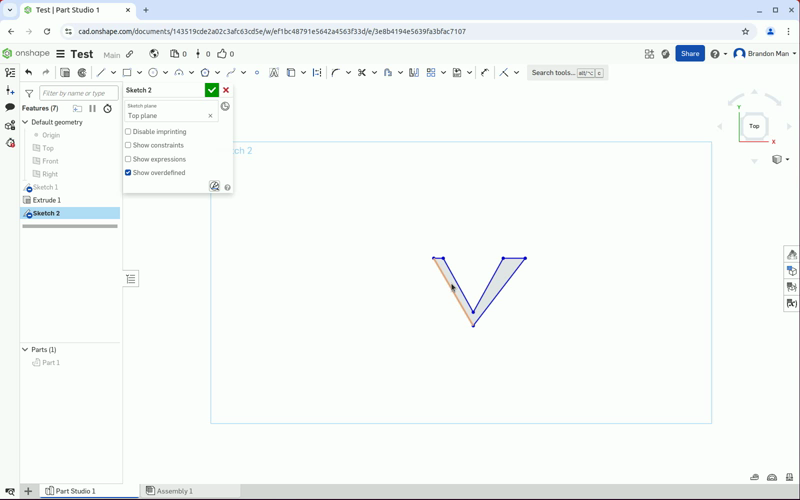
scroll(6)
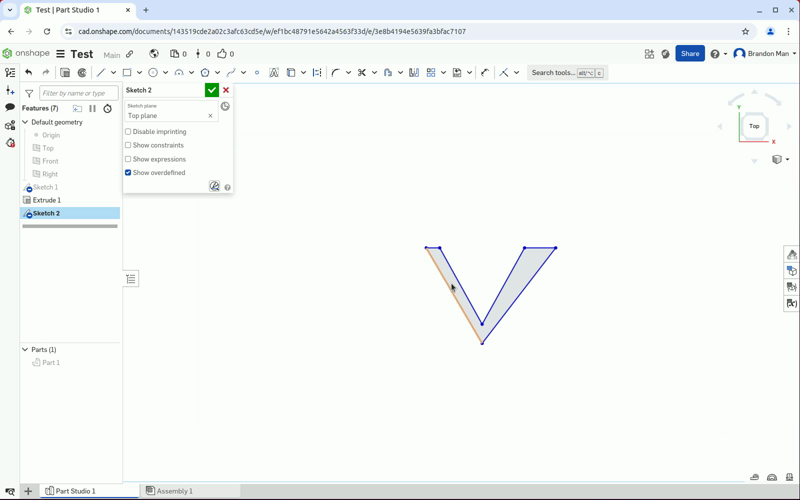
scroll(6)
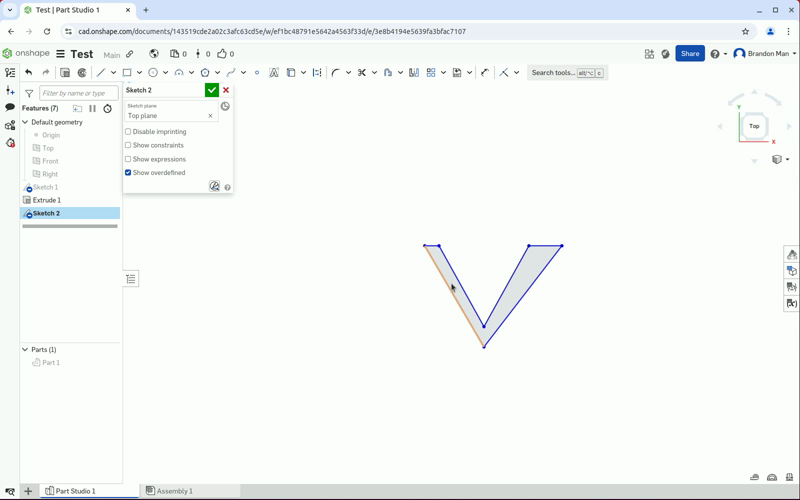
scroll(6)
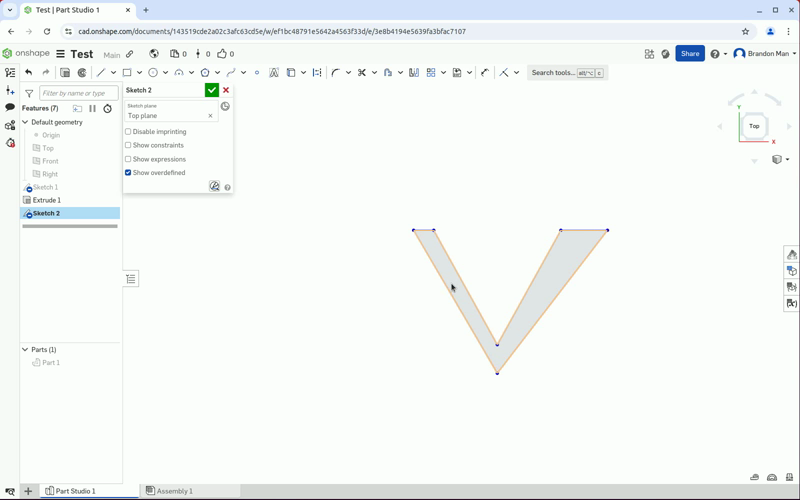
scroll(6)
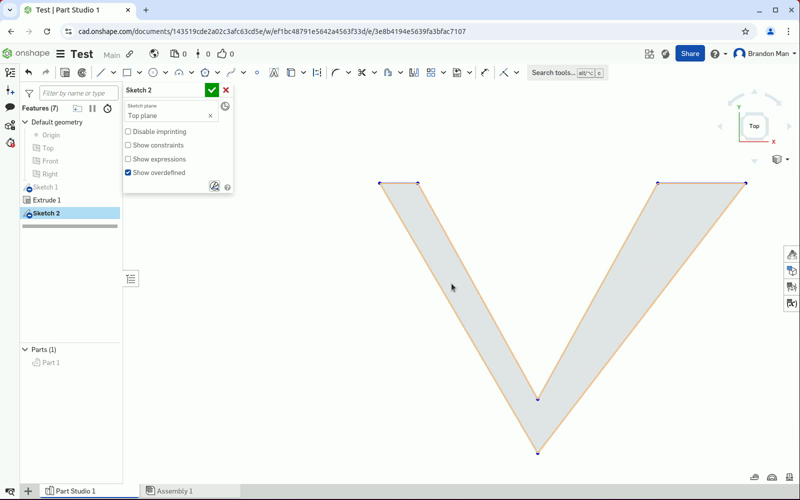
scroll(6)
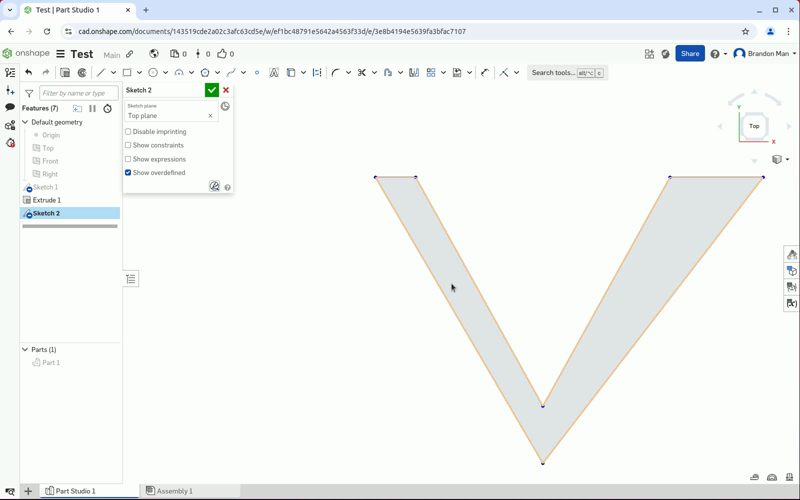
scroll(6)
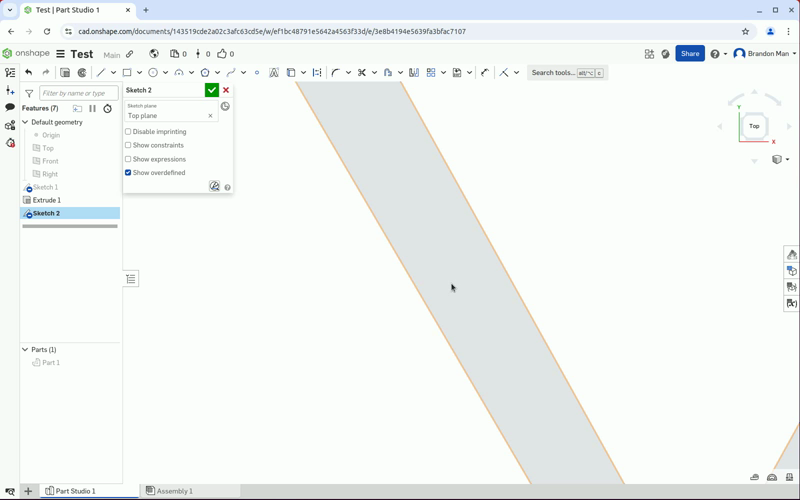
click(451, 283)
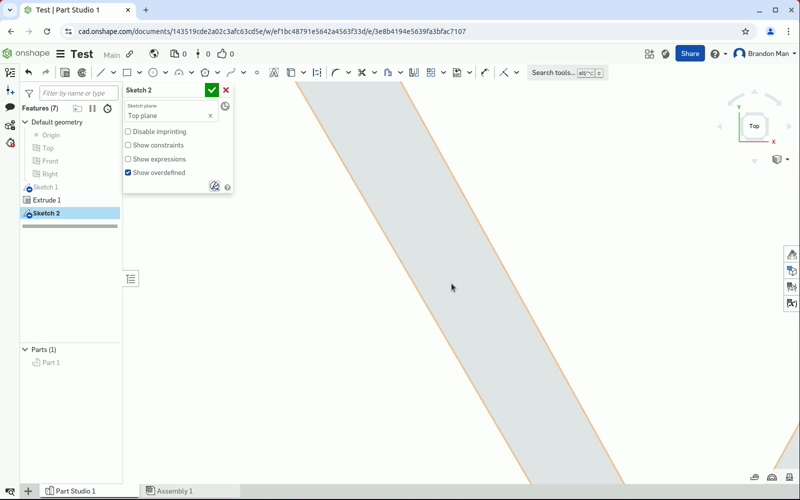
scroll(-6)
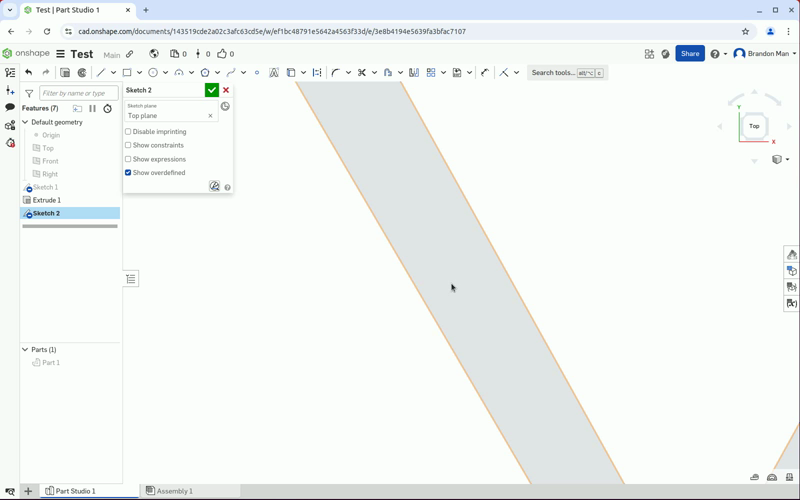
scroll(-6)
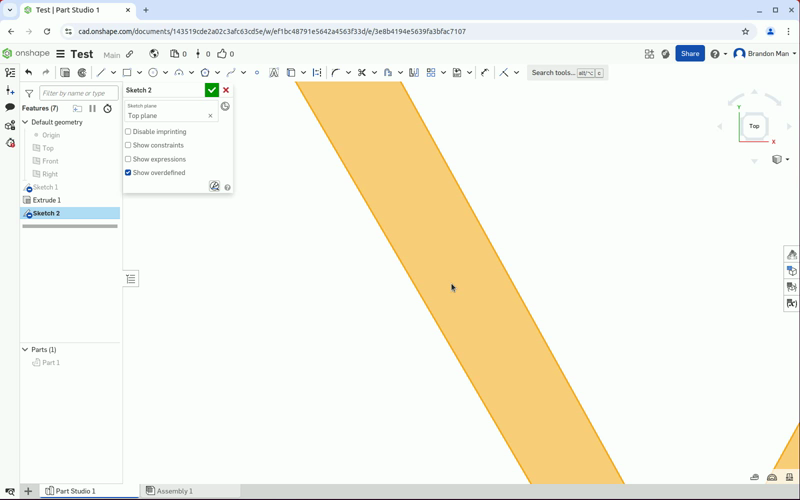
scroll(-6)
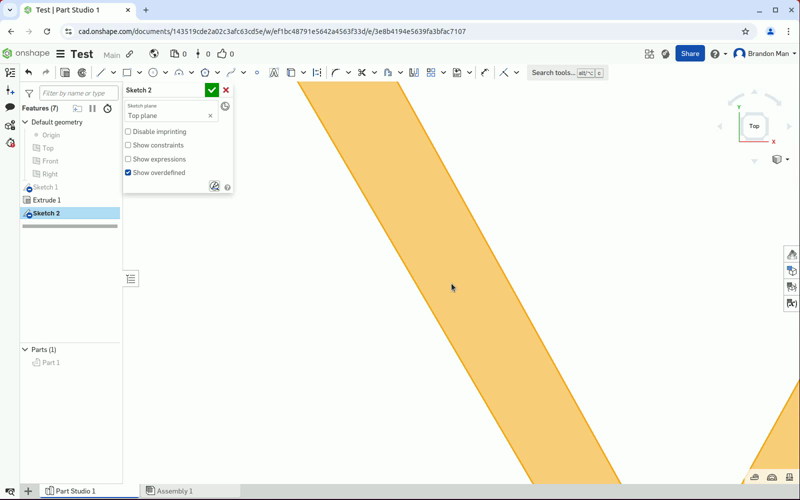
scroll(-6)
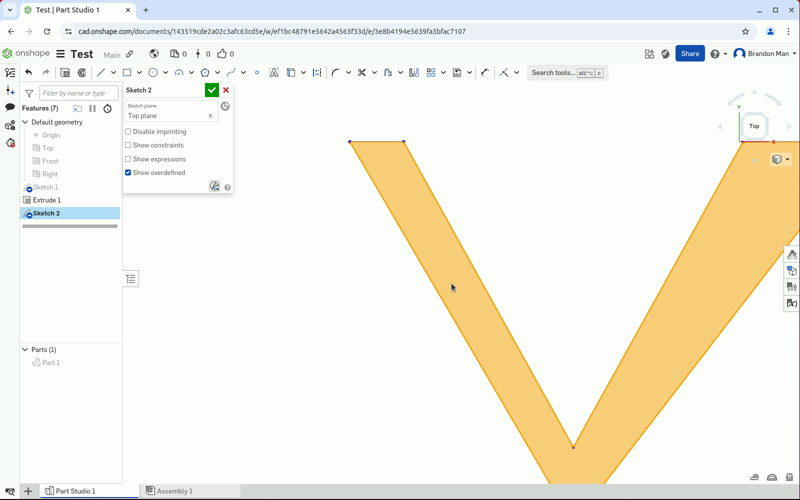
scroll(-6)
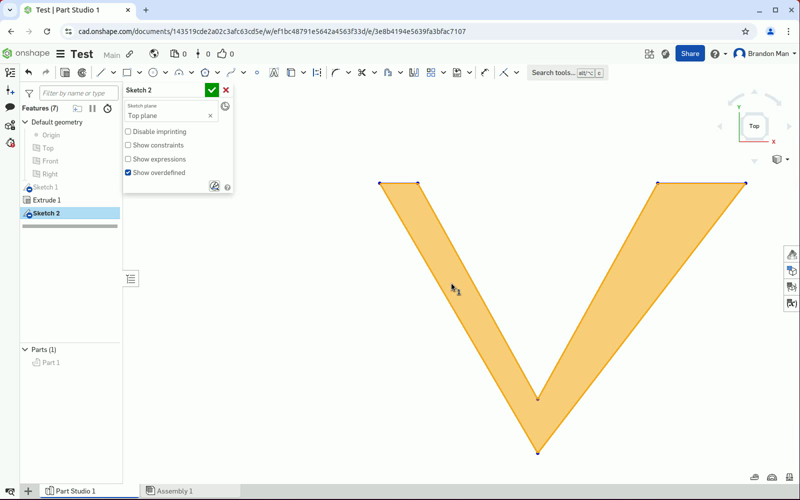
scroll(-6)
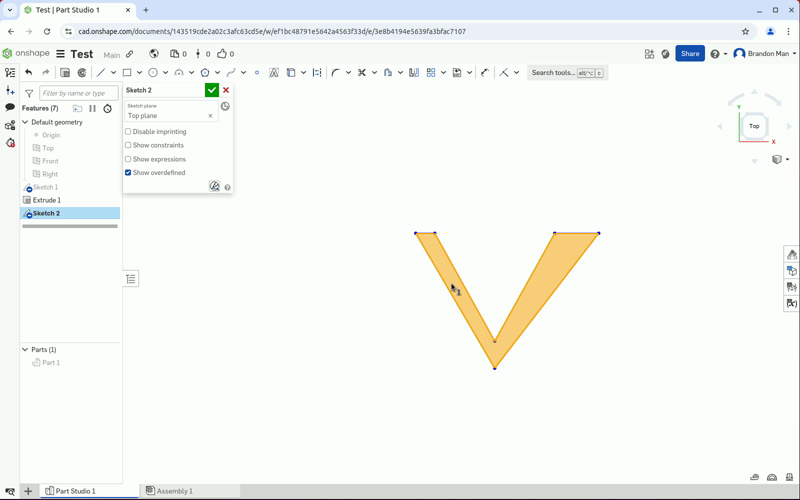
scroll(-6)
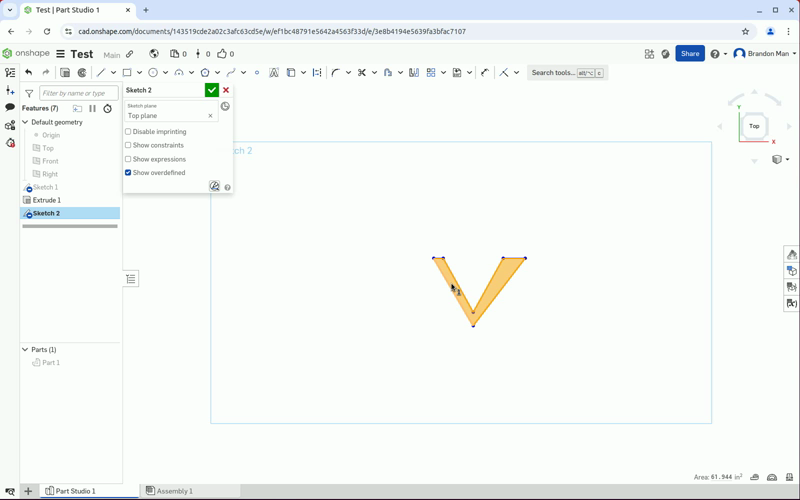
mouse_move(73, 352)
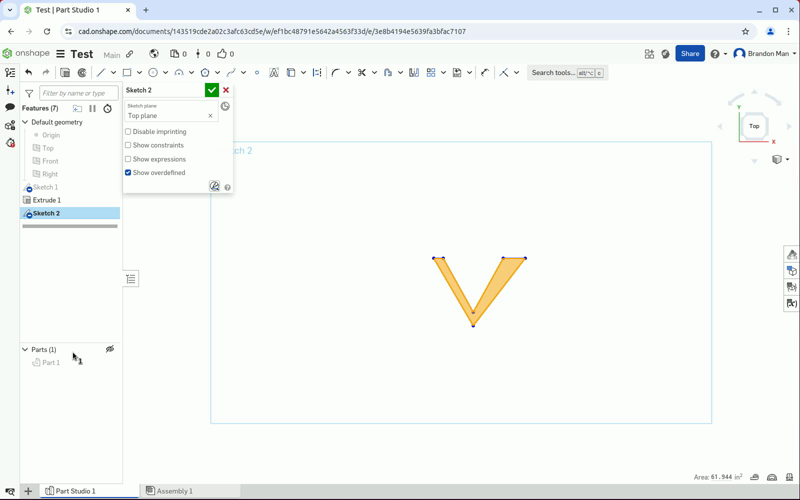
key(shift+y)
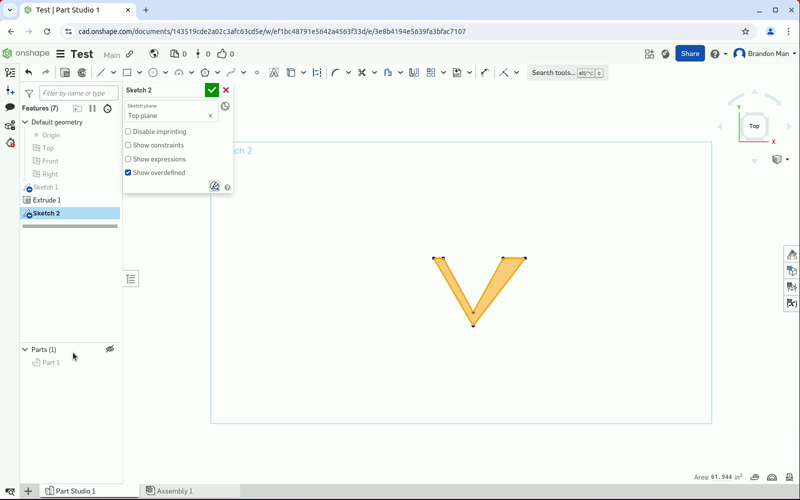
key(shift+e)
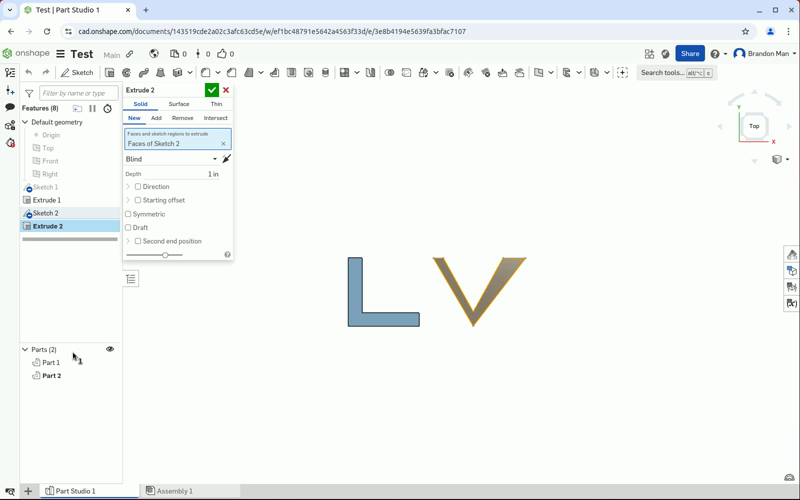
mouse_move(143, 106)
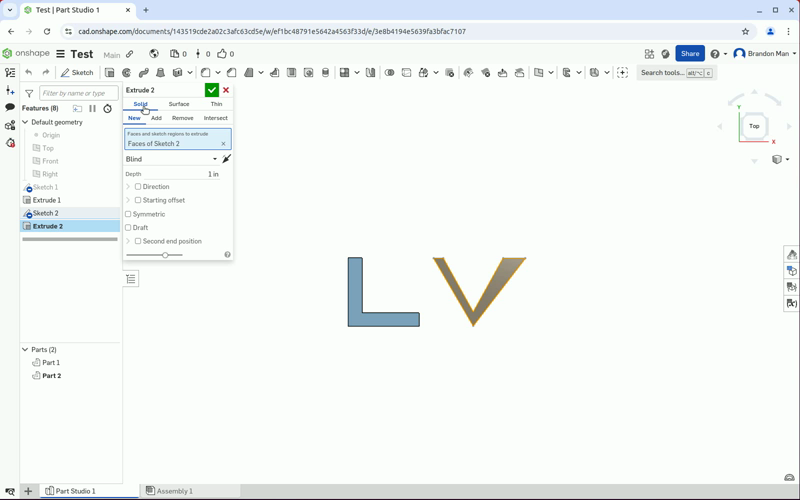
click(143, 106)
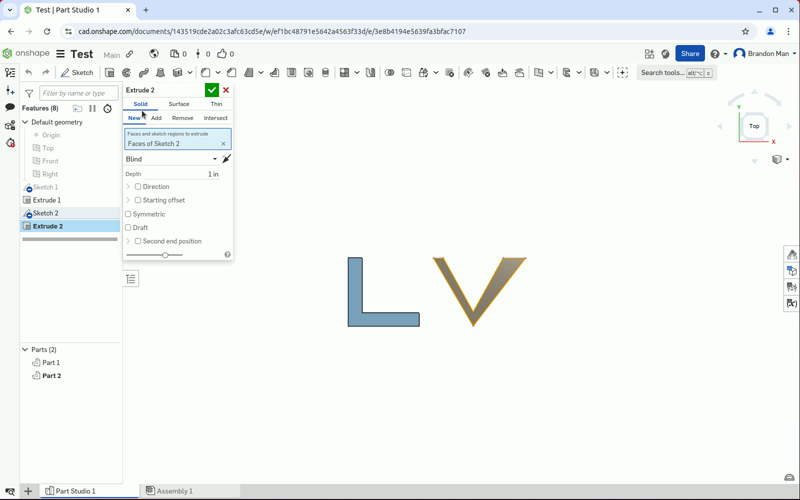
mouse_move(137, 120)
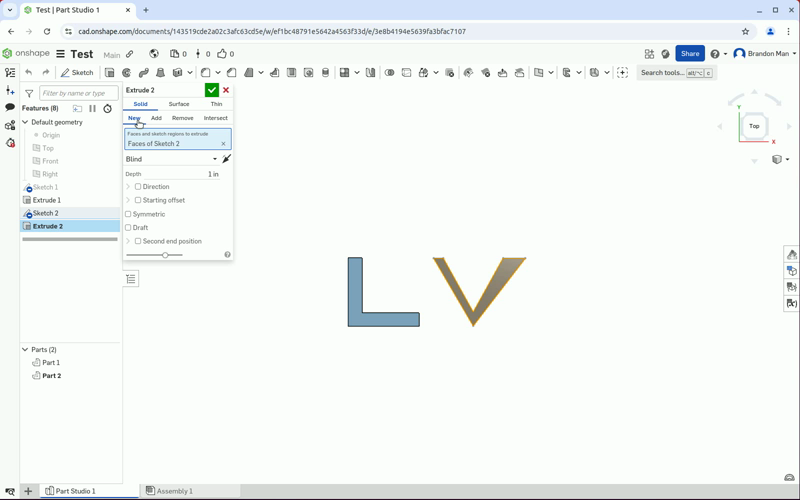
click(137, 120)
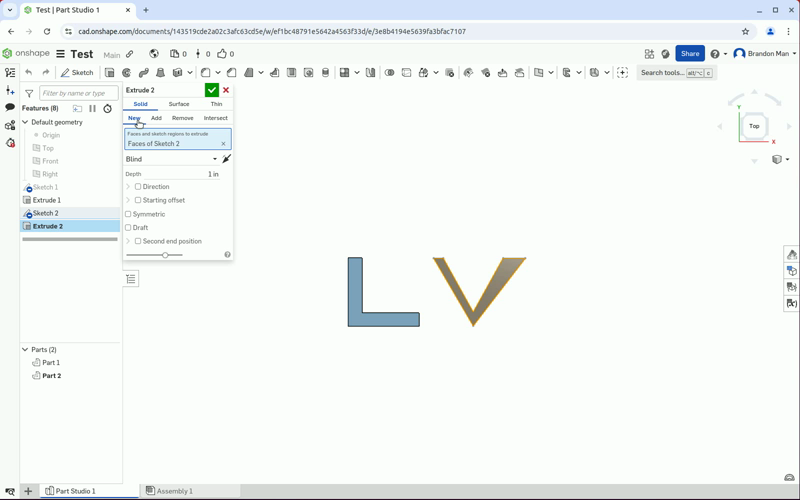
key(tab, 4)
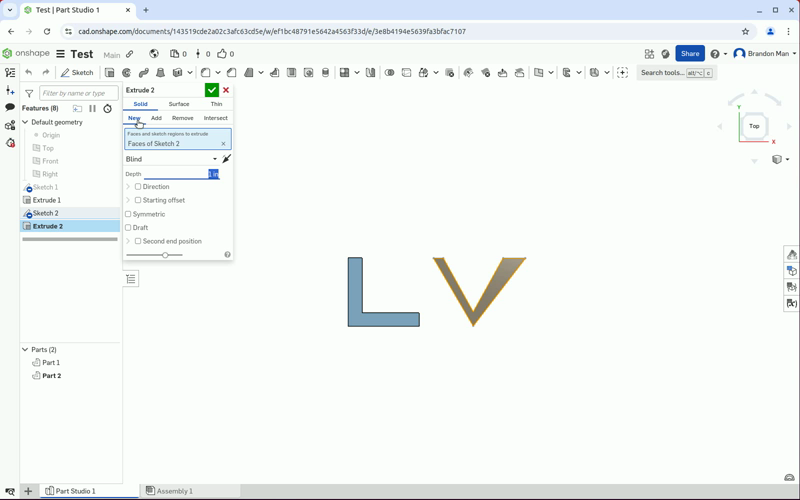
text(5.777)
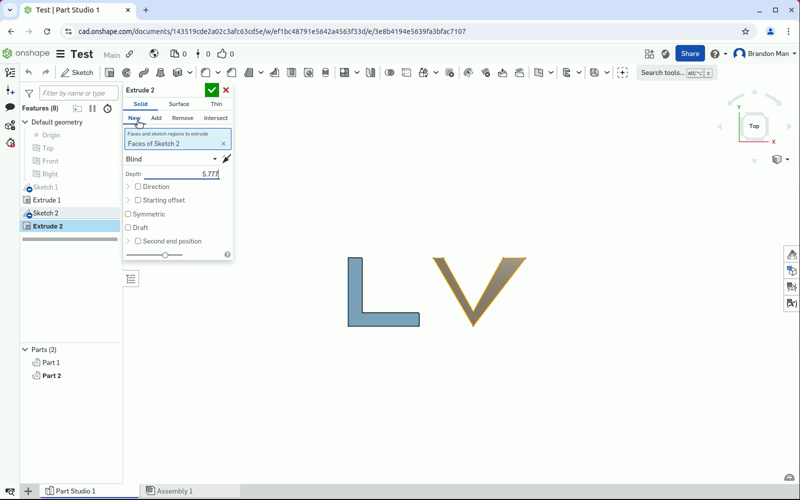
key(enter)
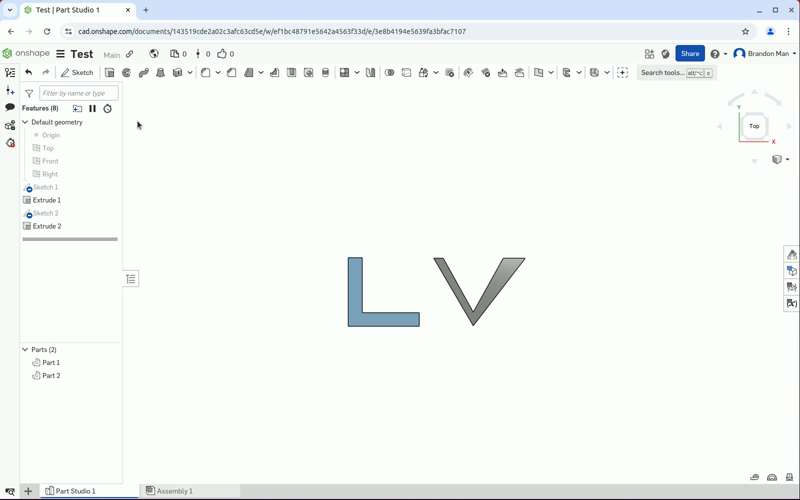
key(shift+h)
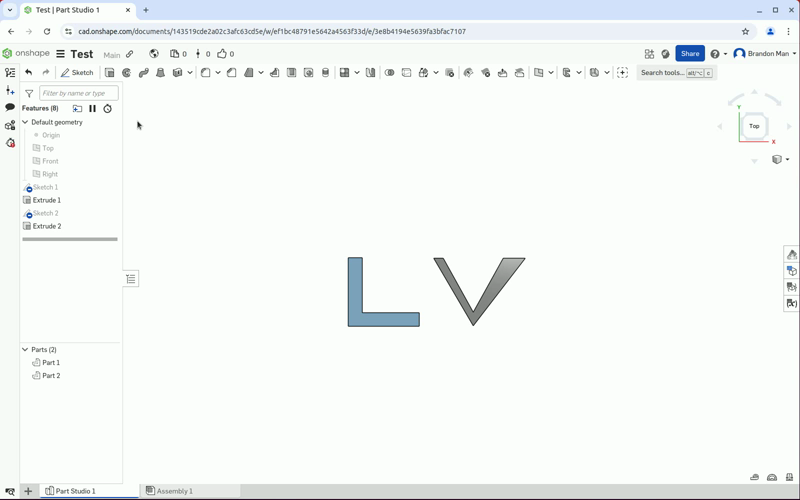
key(shift+h)
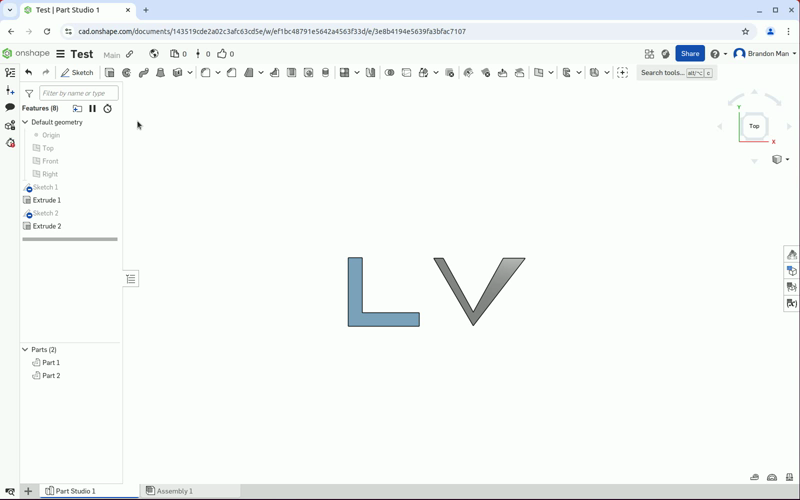
key(shift+7)
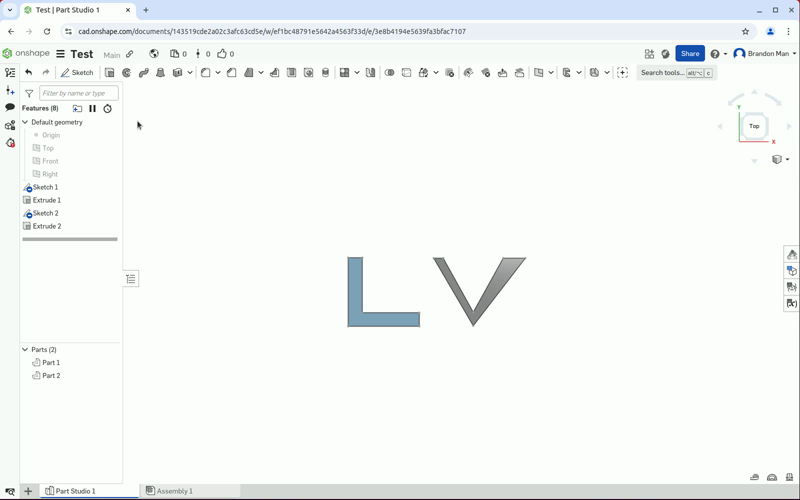
key(up, 3)
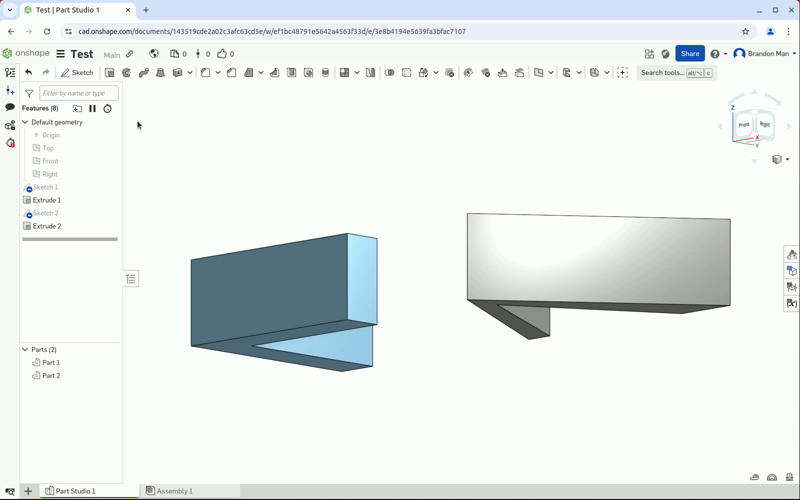
key(left, 3)
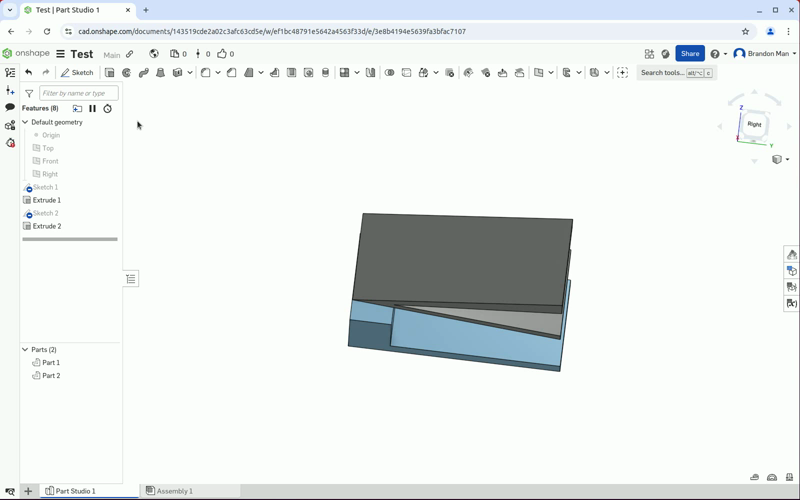
key(right, 3)
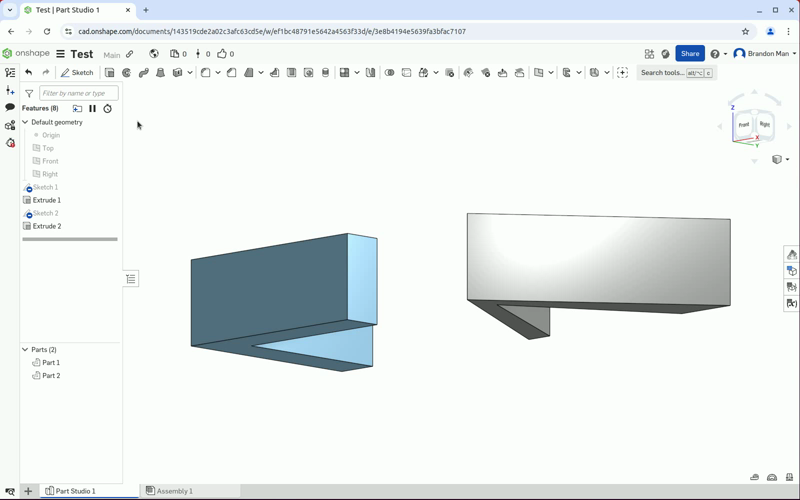
key(down, 3)
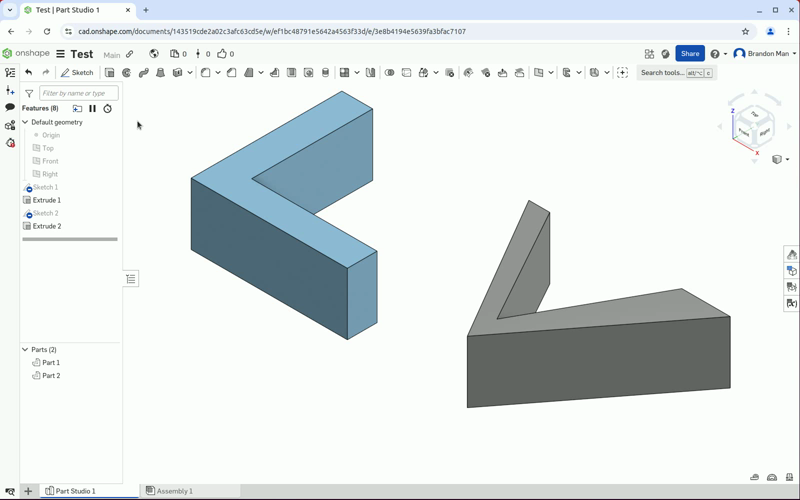
mouse_move(73, 189)
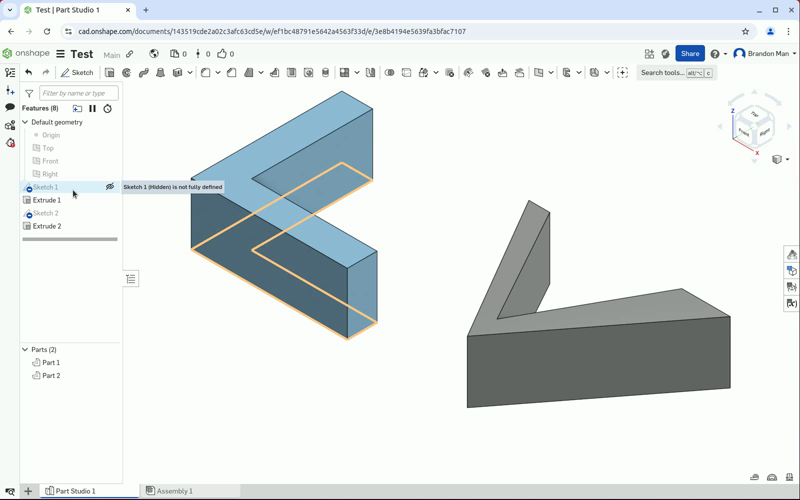
click(73, 189)